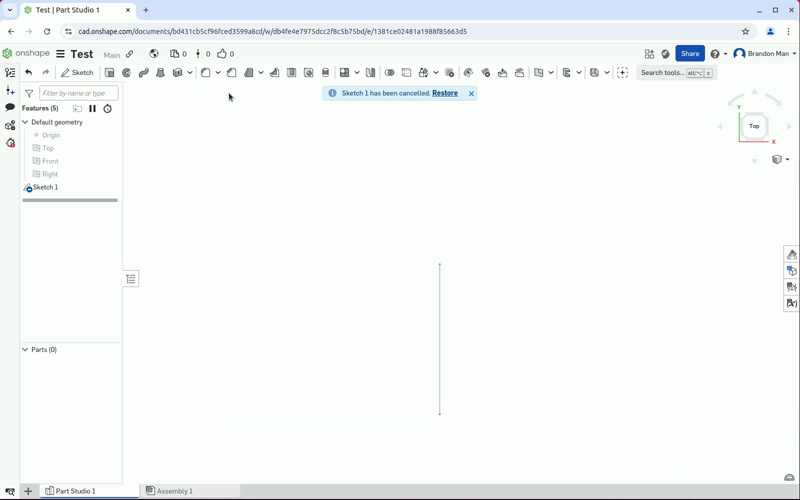
key(shift+h)
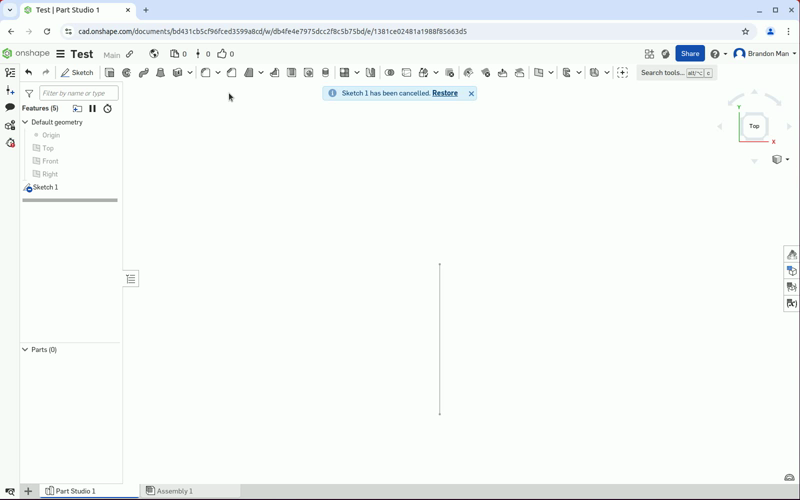
key(shift+s)
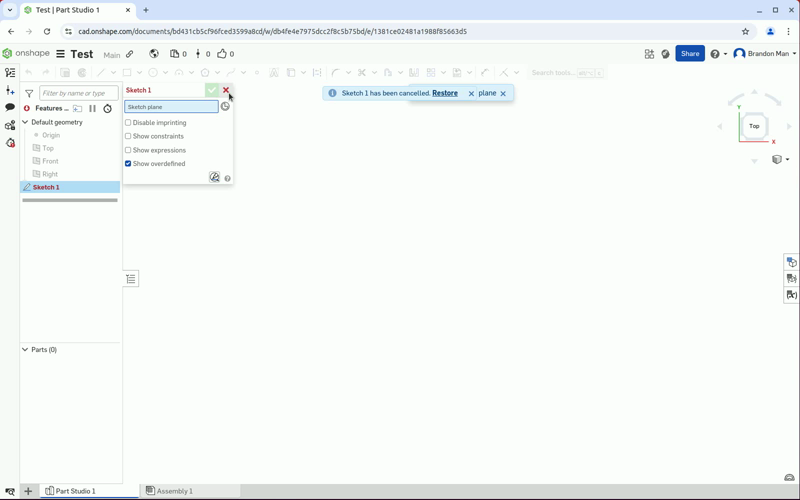
mouse_move(73, 150)
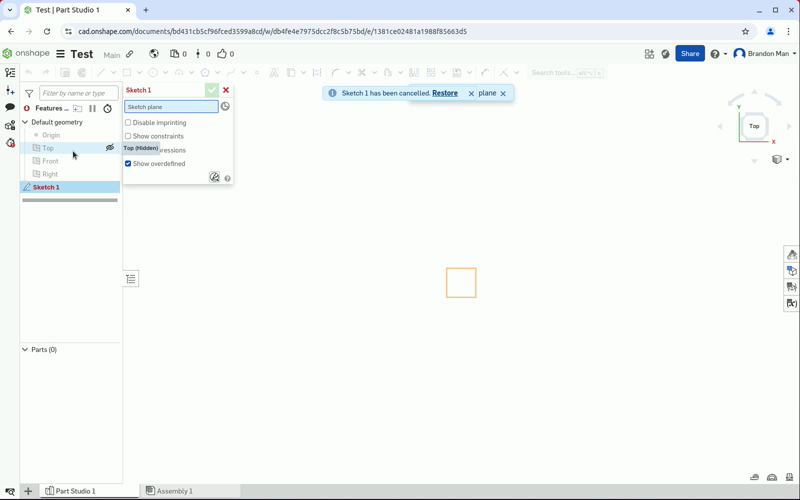
click(73, 150)
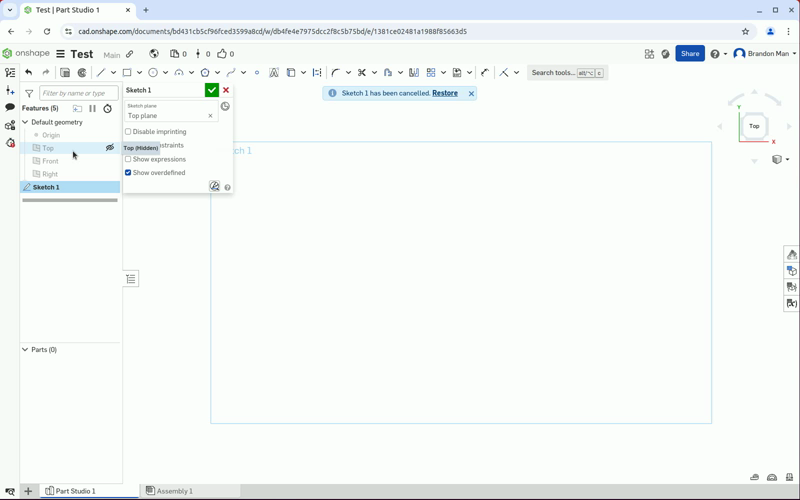
mouse_move(73, 352)
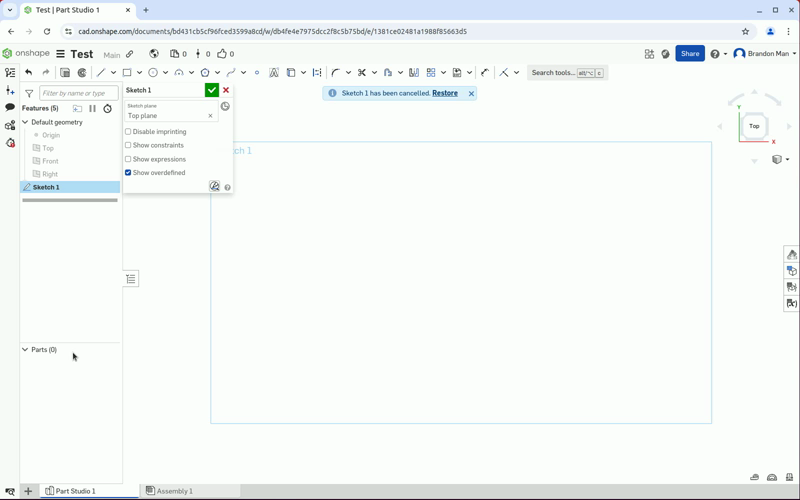
key(y)
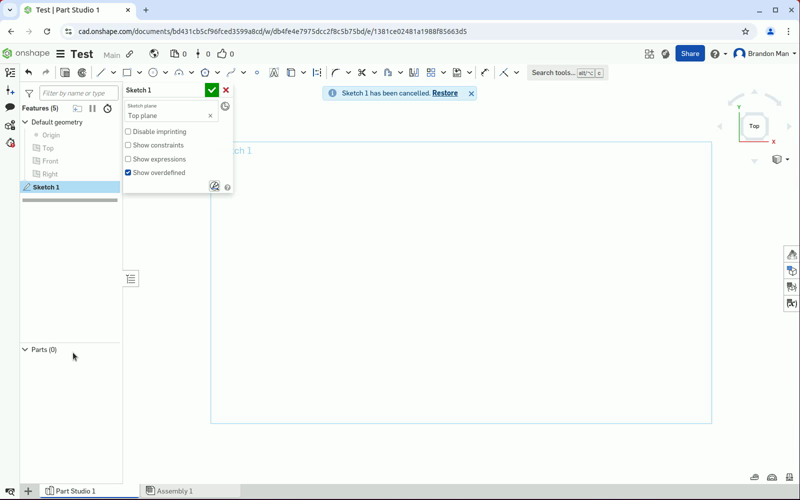
key(c)
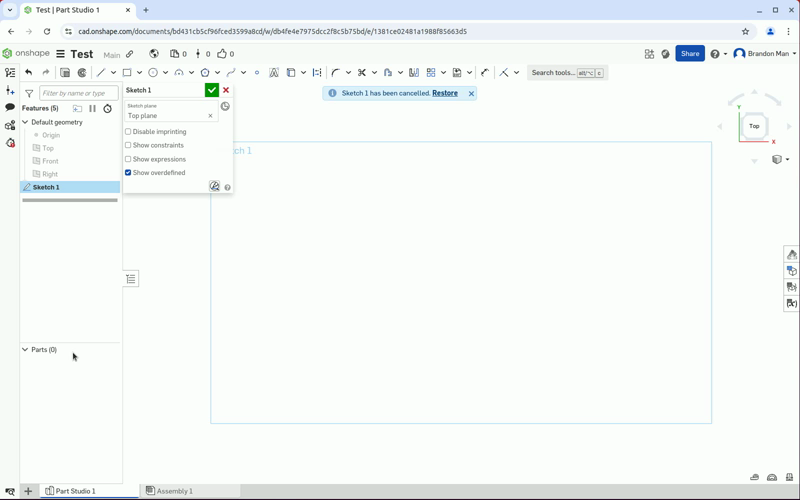
key_down(shift)
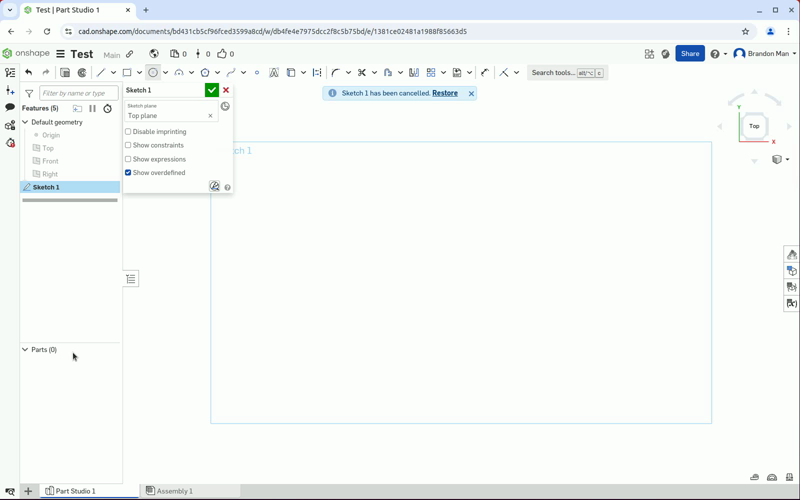
mouse_move(461, 282)
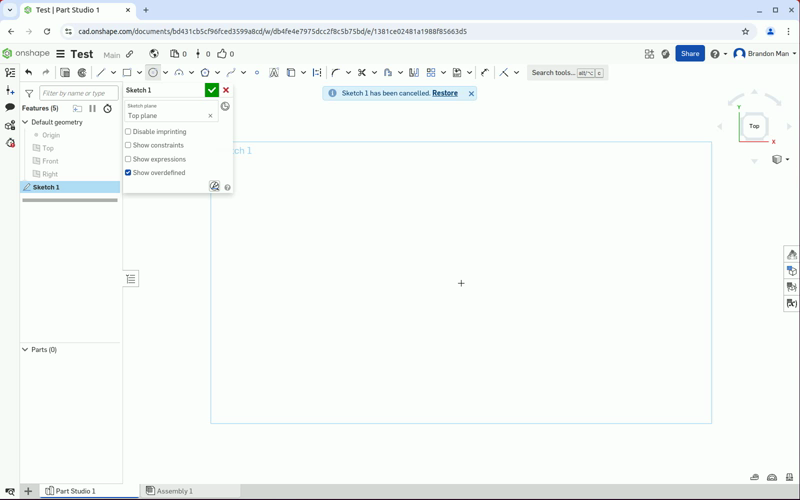
click(461, 282)
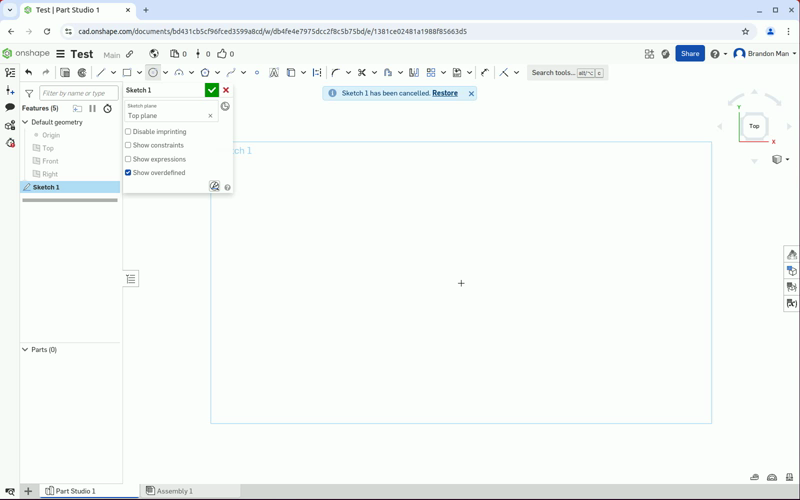
key_up(shift)
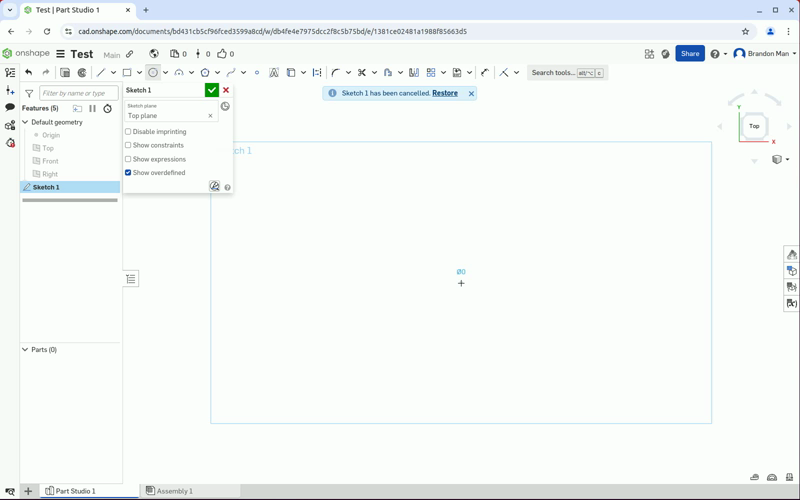
mouse_move(470, 282)
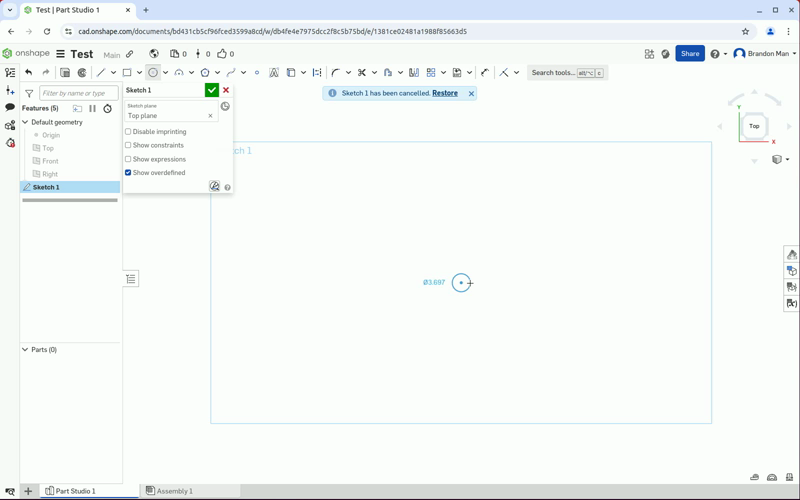
click(470, 282)
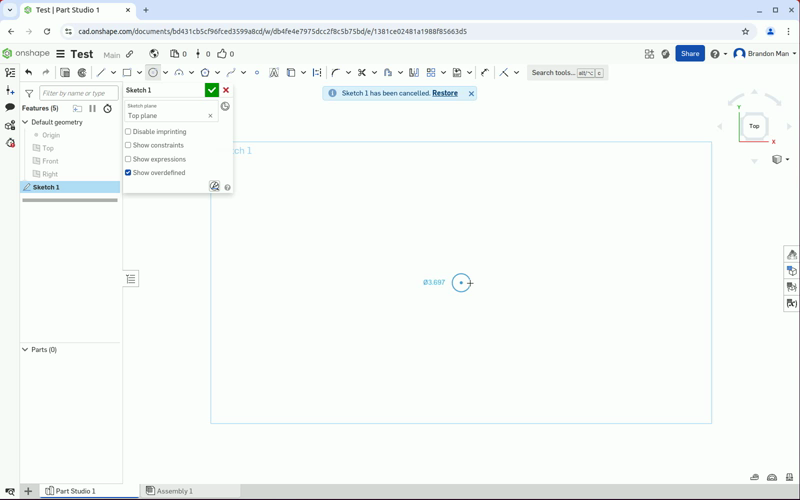
key(esc)
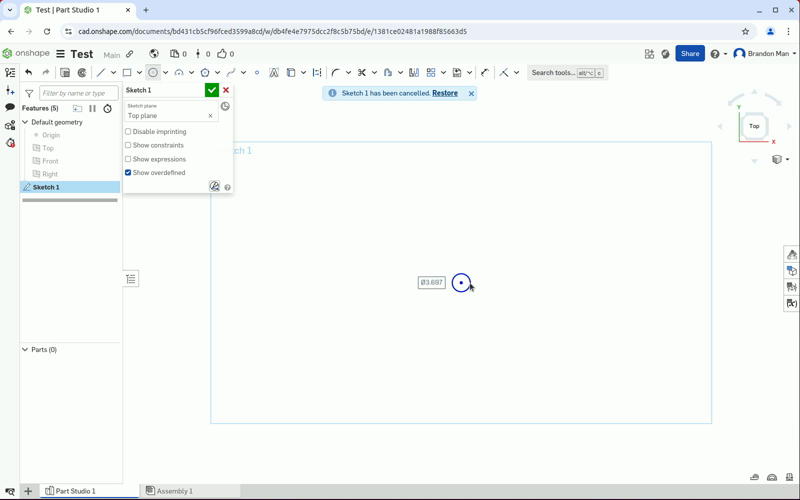
mouse_move(456, 281)
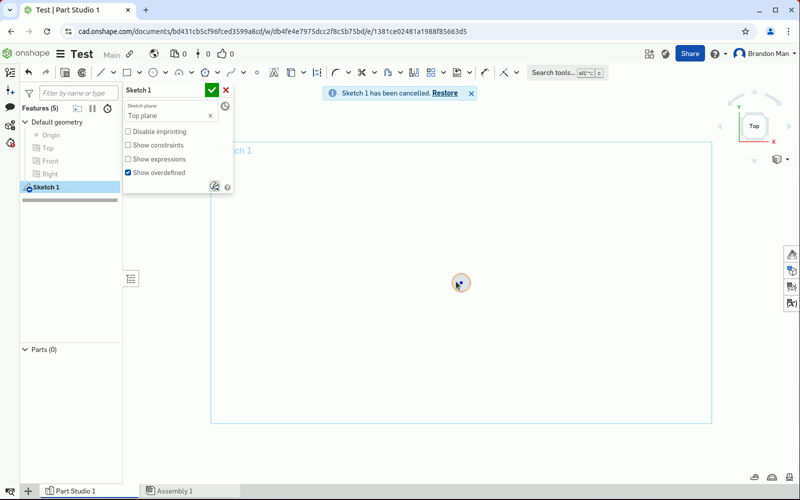
scroll(6)
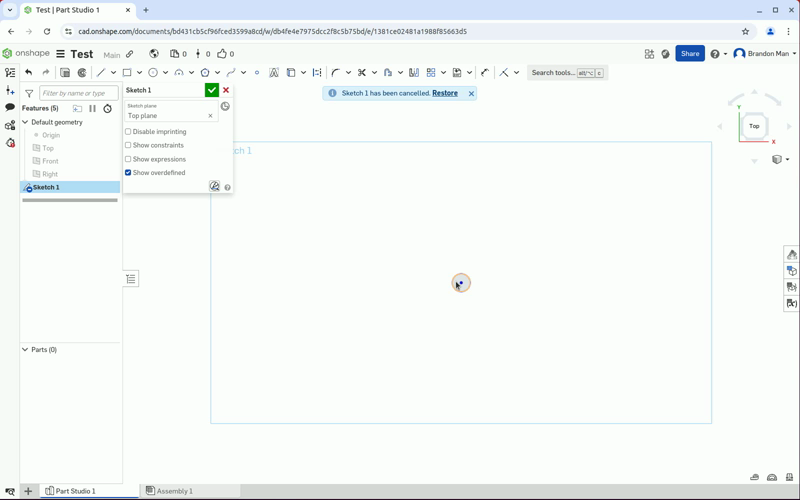
scroll(6)
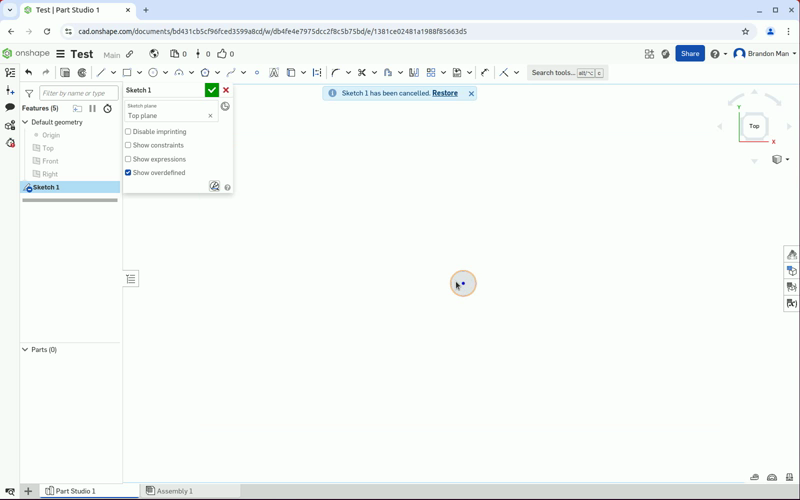
scroll(6)
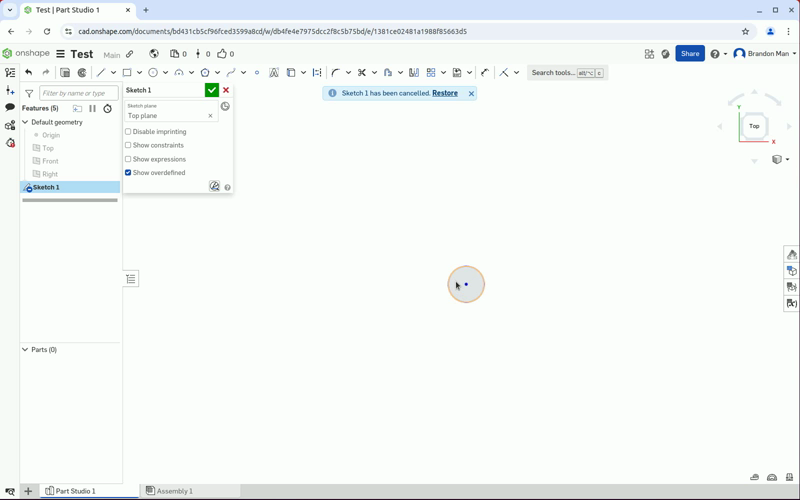
scroll(6)
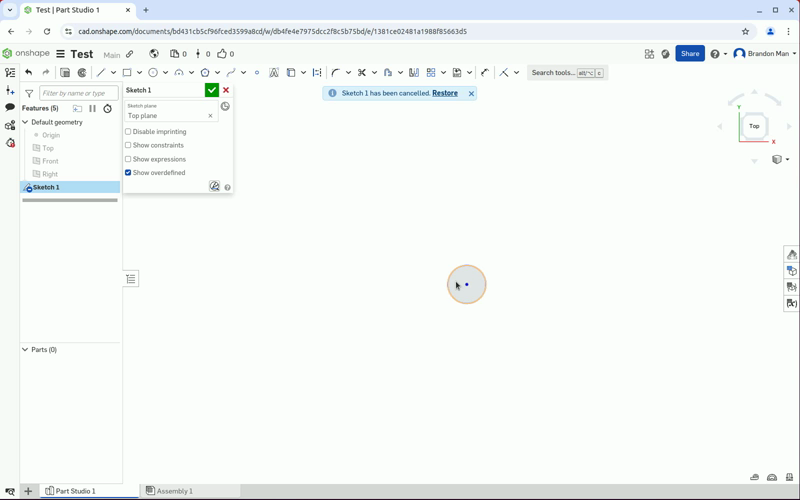
scroll(6)
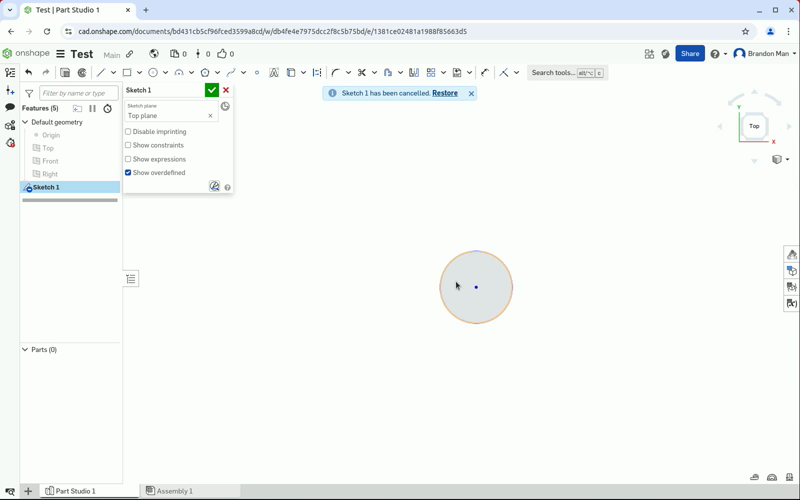
scroll(6)
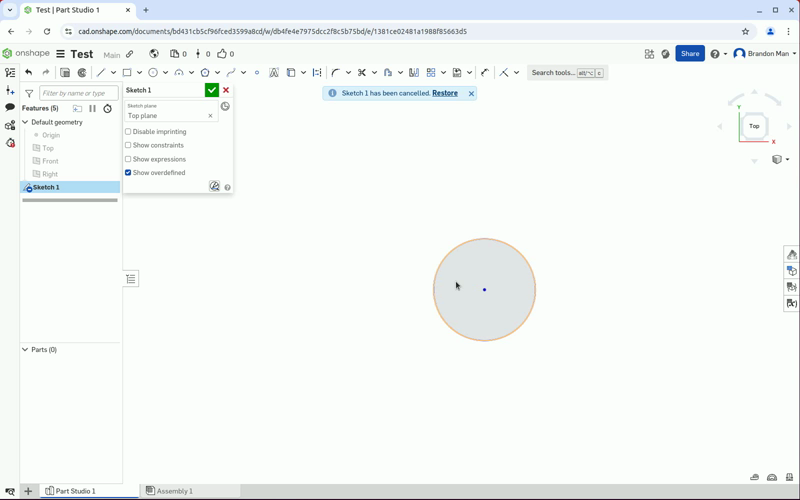
scroll(6)
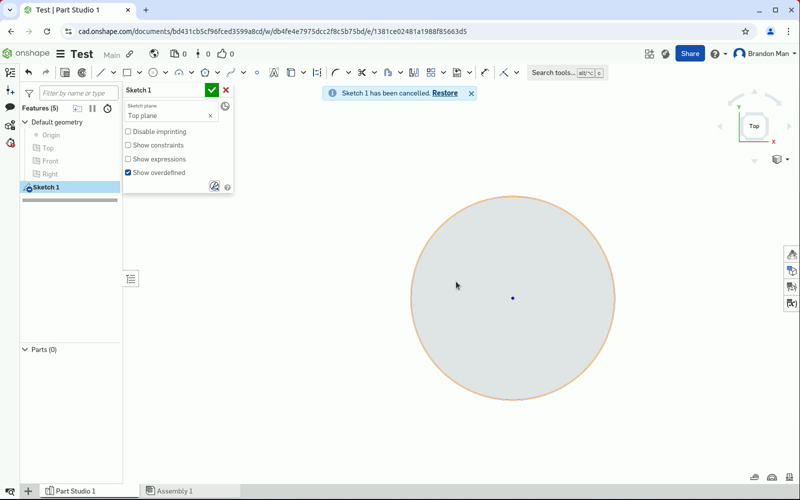
click(456, 281)
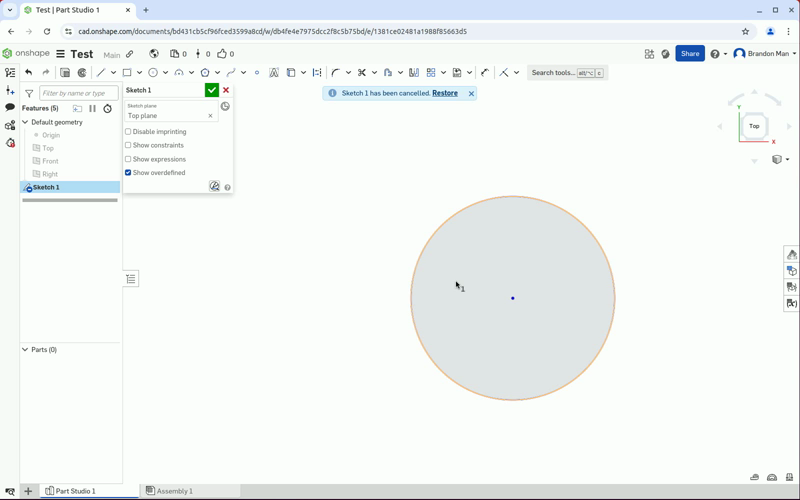
scroll(-6)
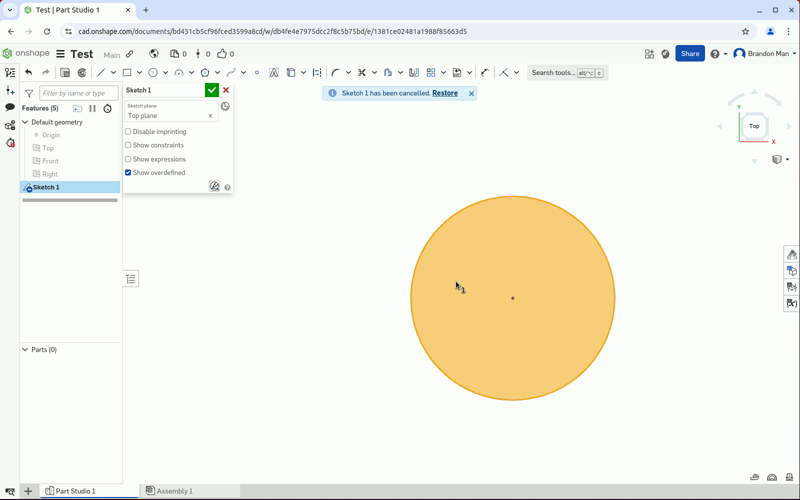
scroll(-6)
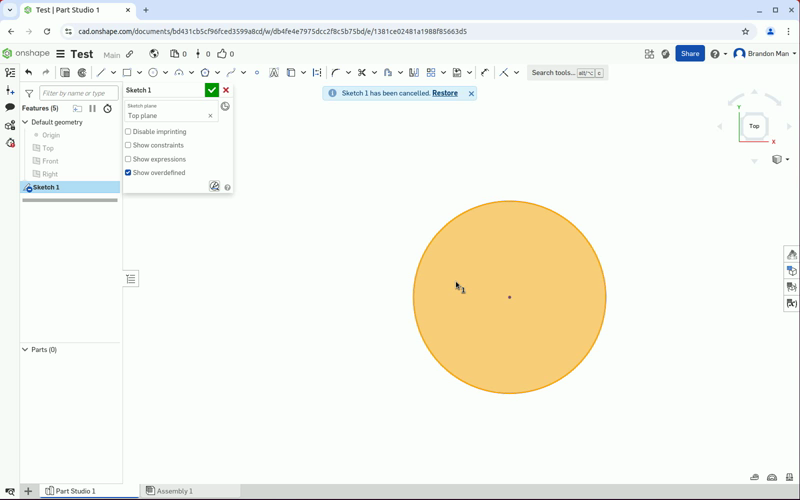
scroll(-6)
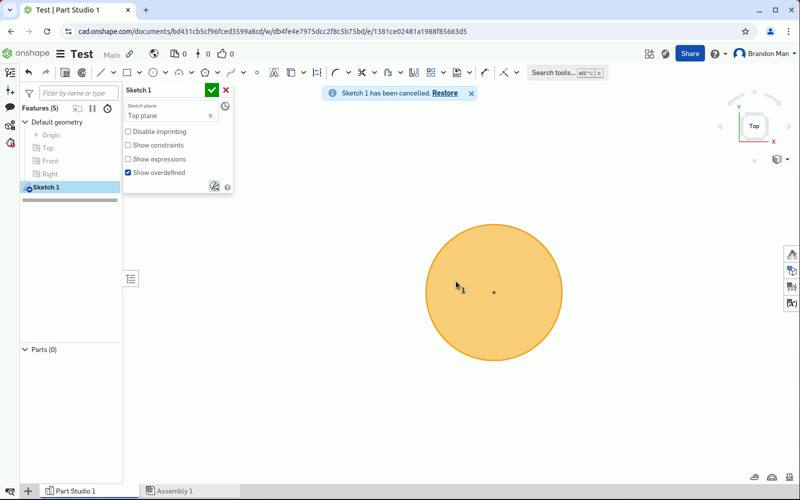
scroll(-6)
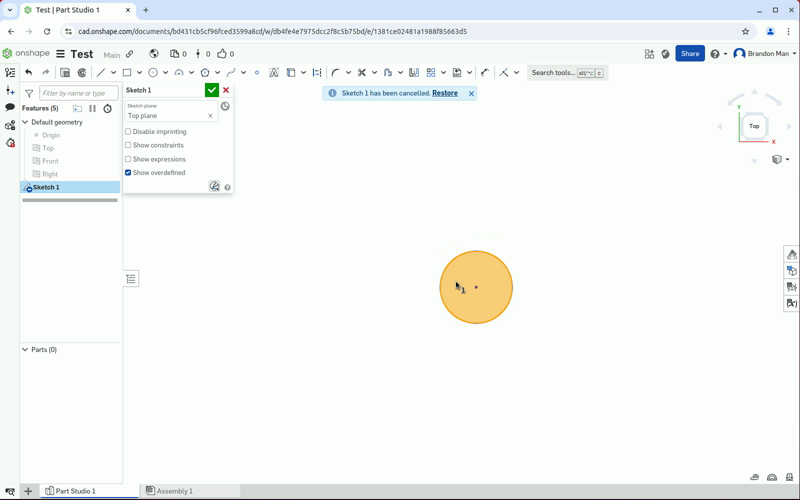
scroll(-6)
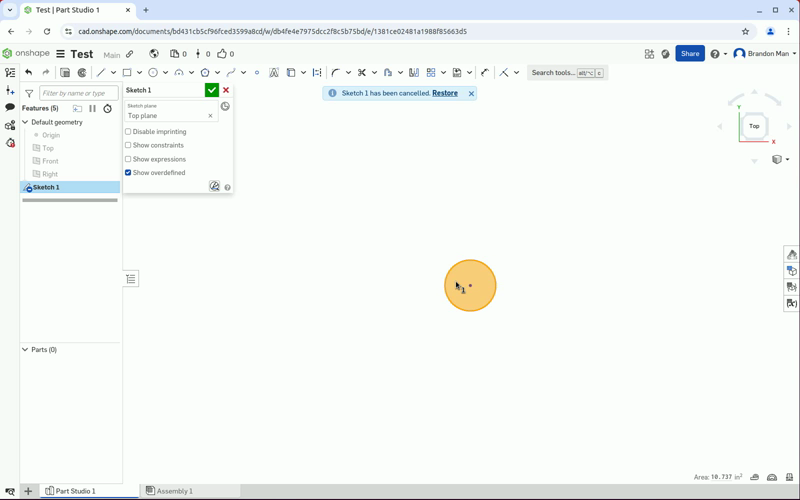
scroll(-6)
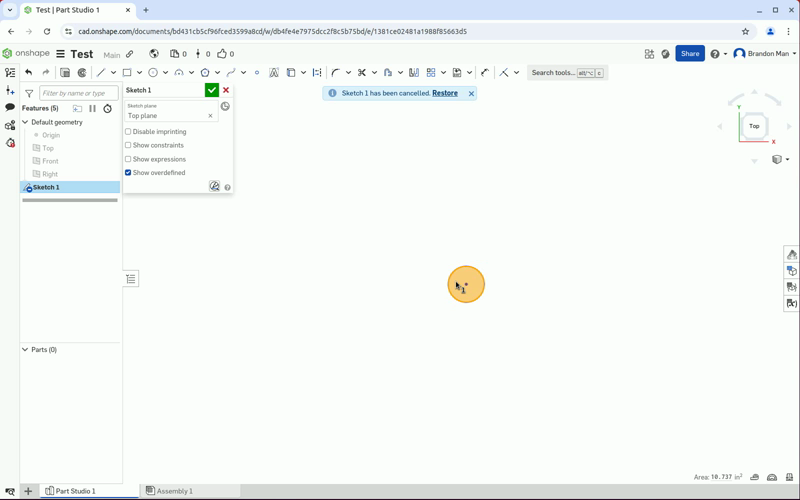
scroll(-6)
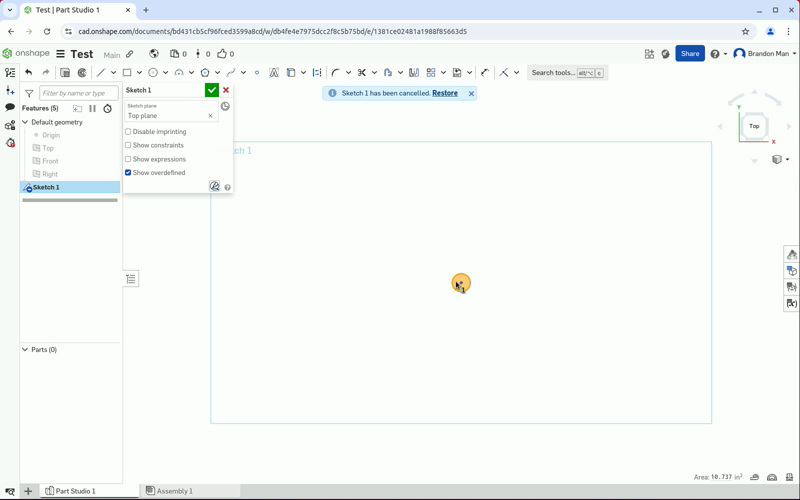
mouse_move(73, 352)
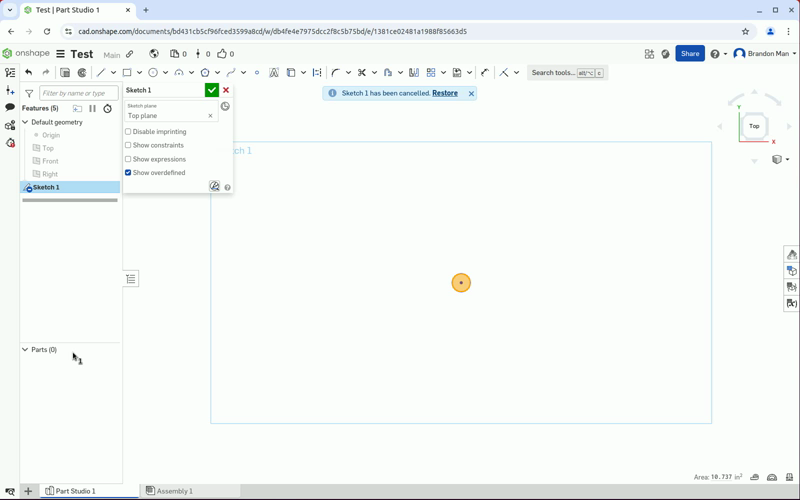
key(shift+y)
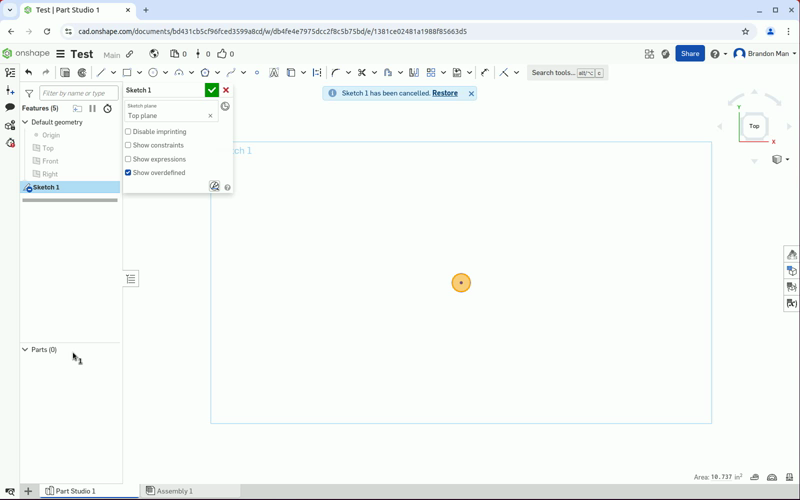
key(shift+e)
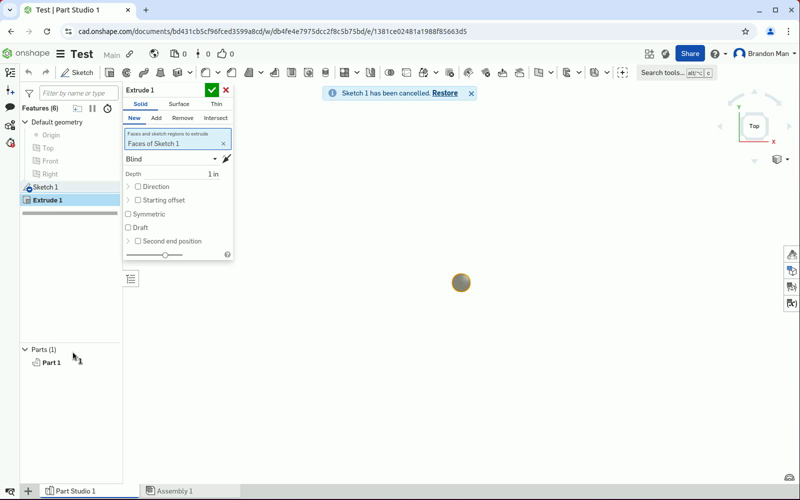
mouse_move(143, 106)
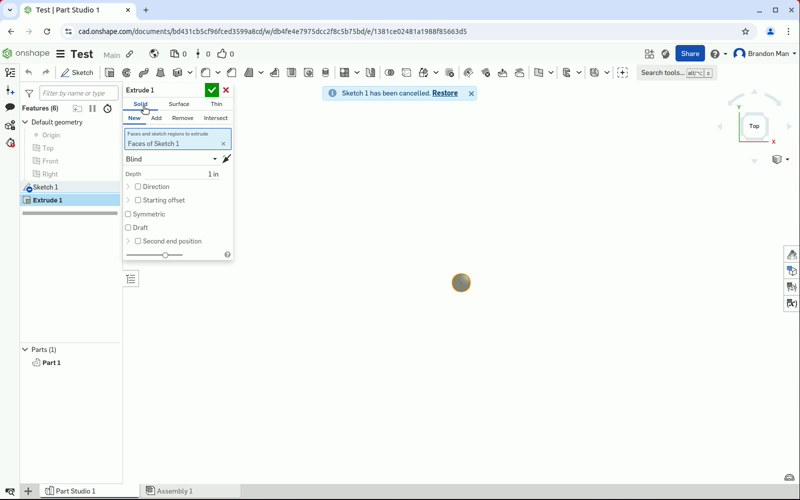
click(143, 106)
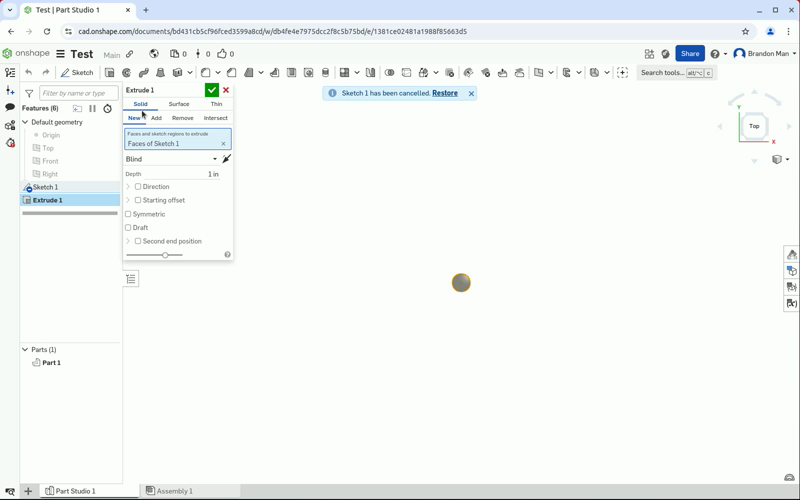
mouse_move(137, 120)
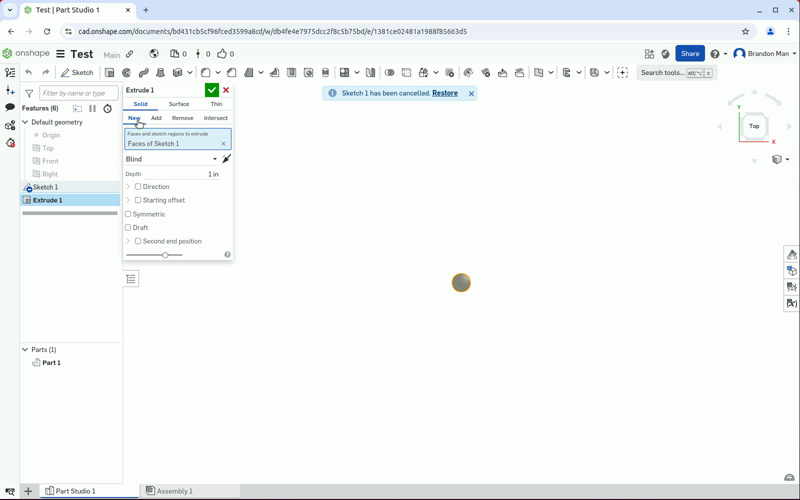
click(137, 120)
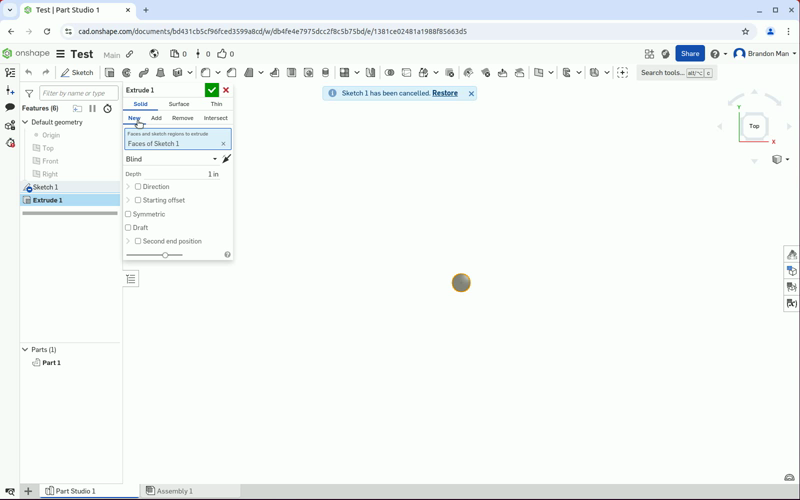
key(tab, 4)
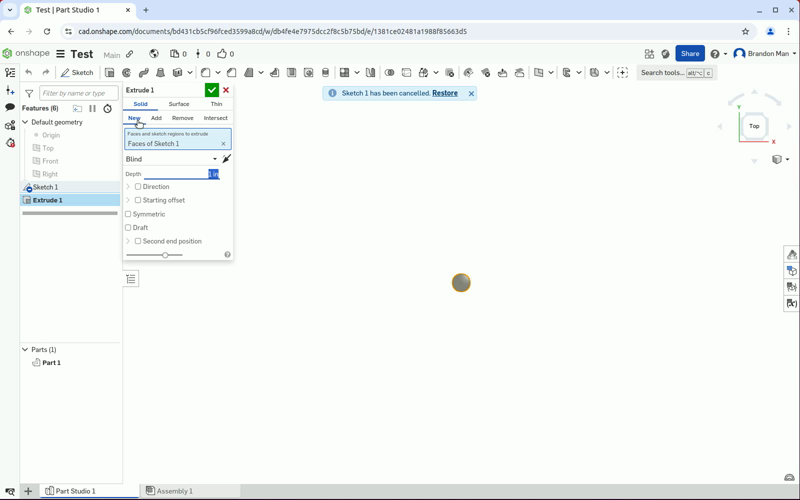
text(2.166)
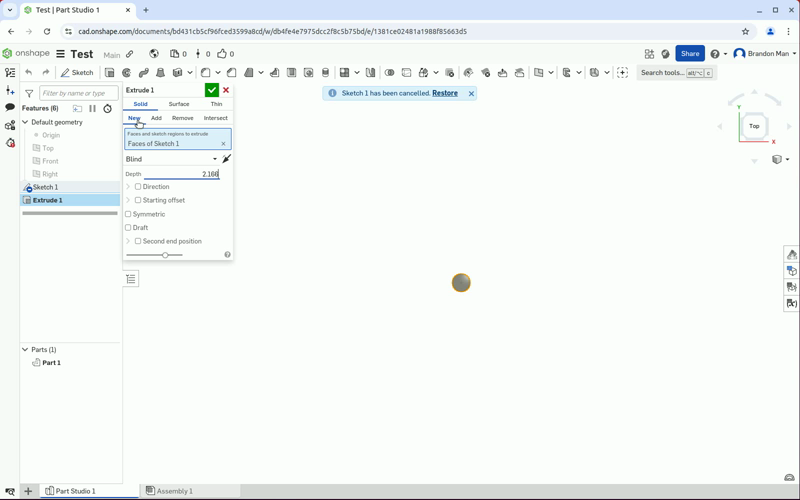
key(enter)
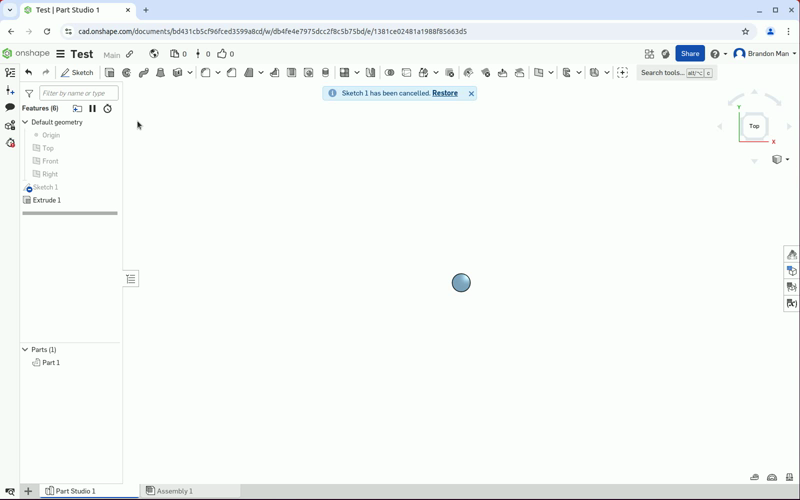
key(shift+h)
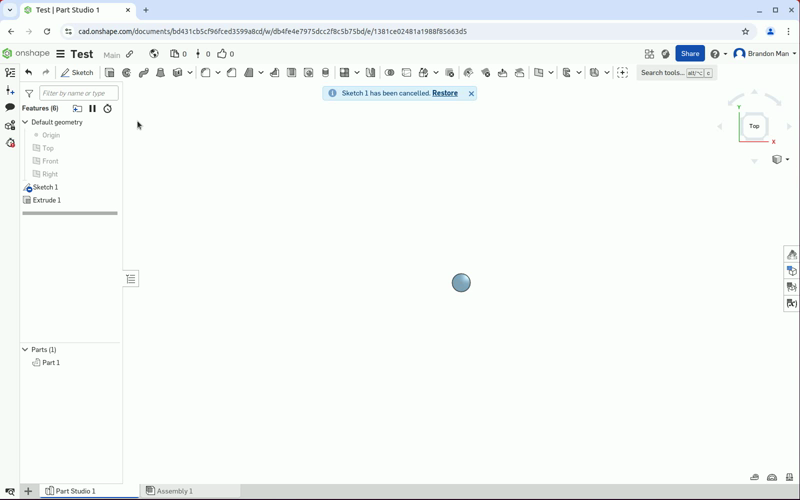
key(shift+h)
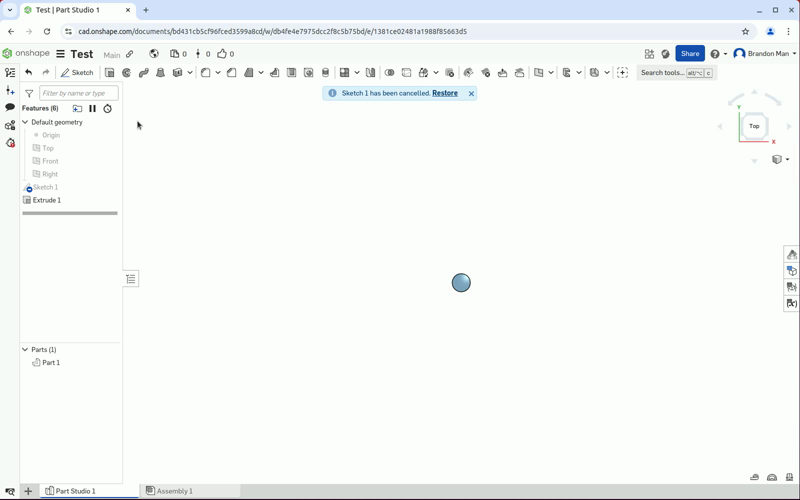
mouse_move(73, 189)
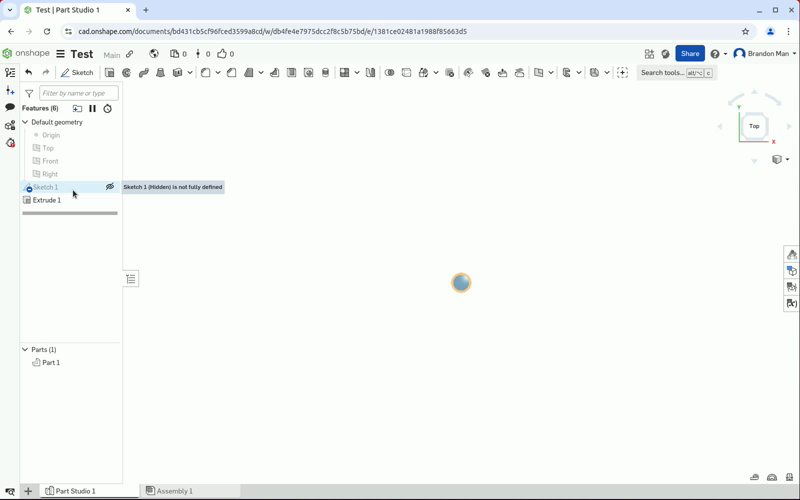
click(73, 189)
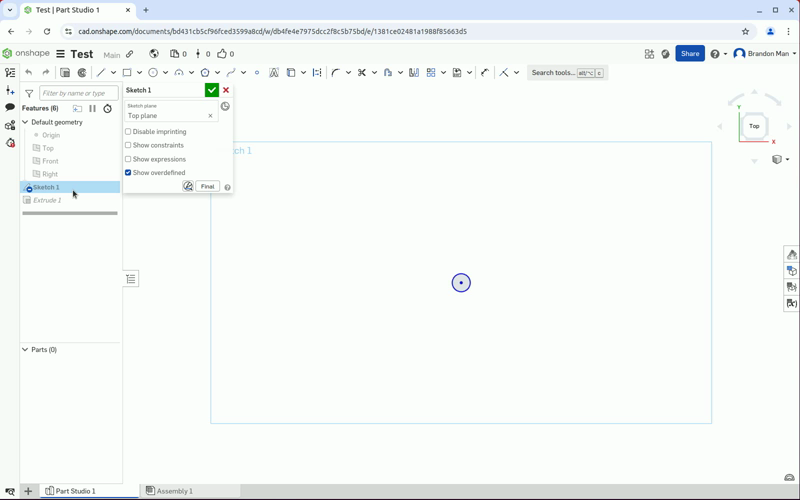
mouse_move(229, 92)
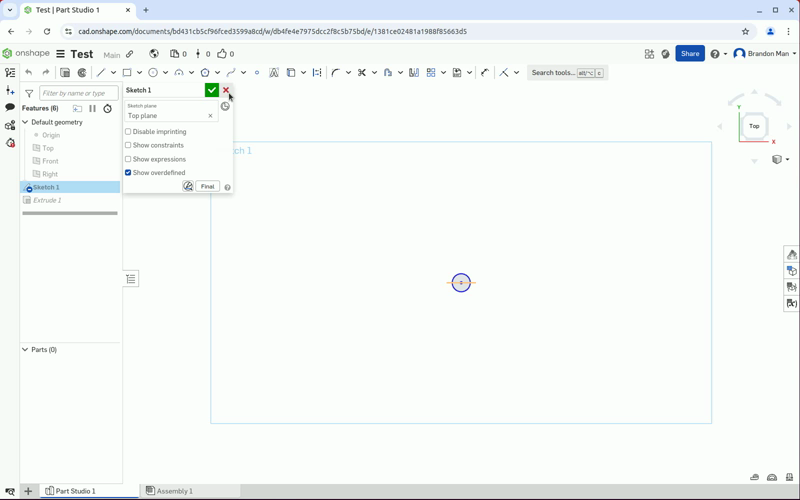
click(229, 92)
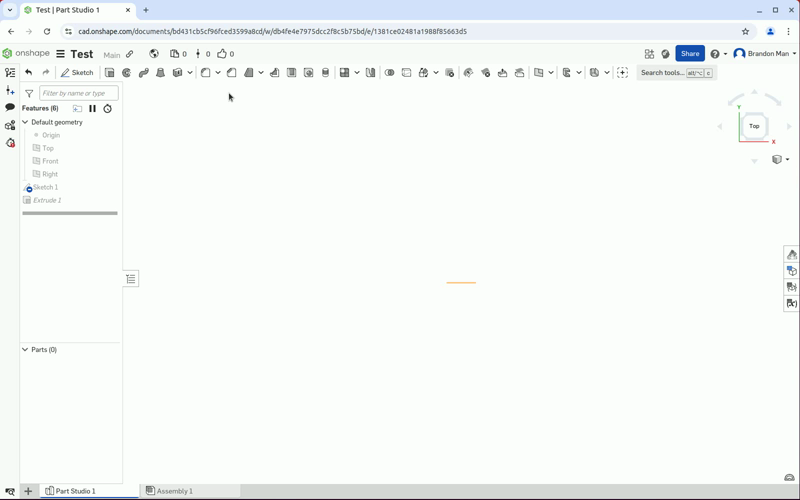
mouse_move(541, 75)
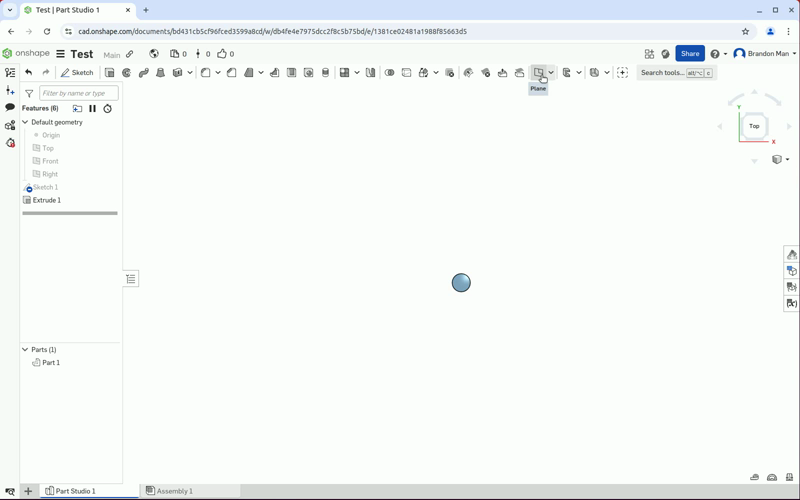
click(541, 75)
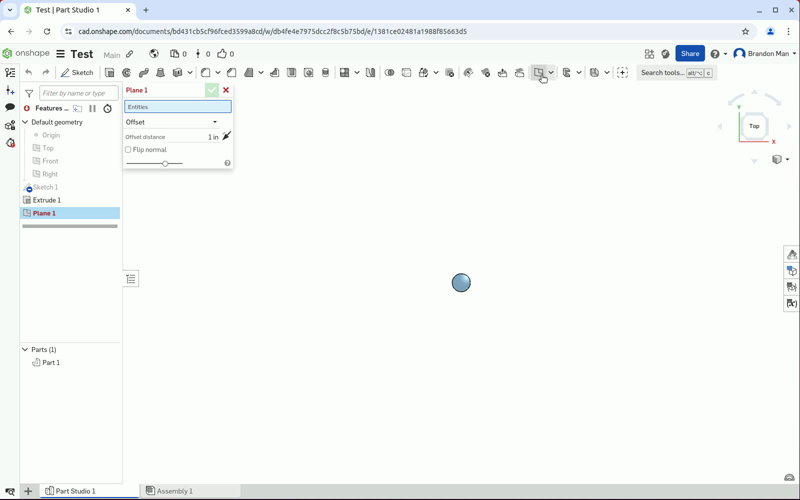
mouse_move(73, 150)
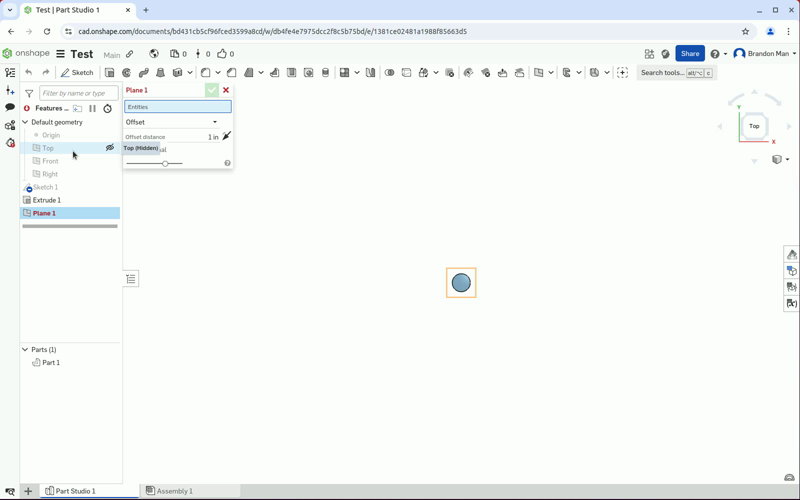
click(73, 150)
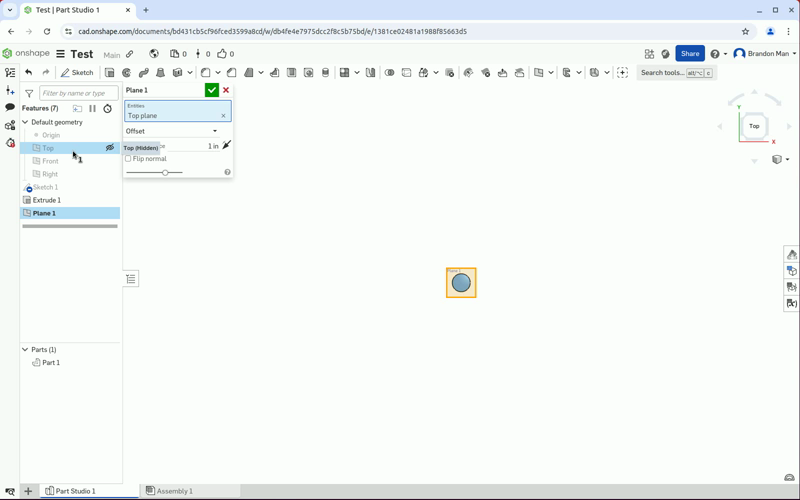
key(tab, 2)
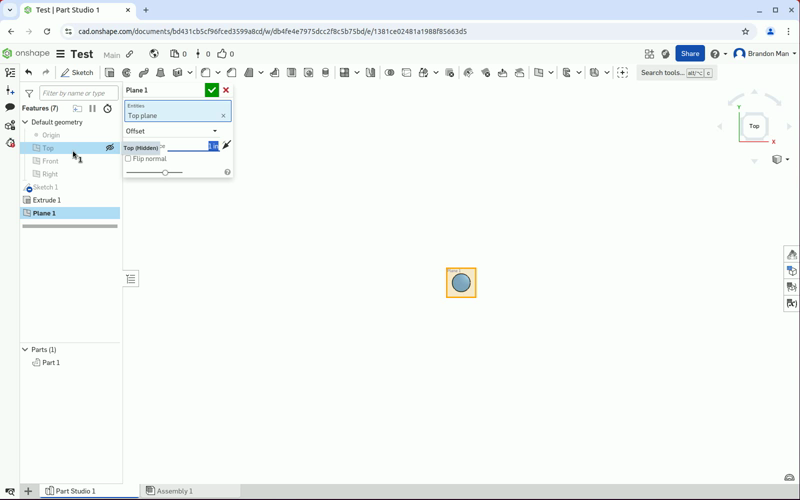
text(2.157)
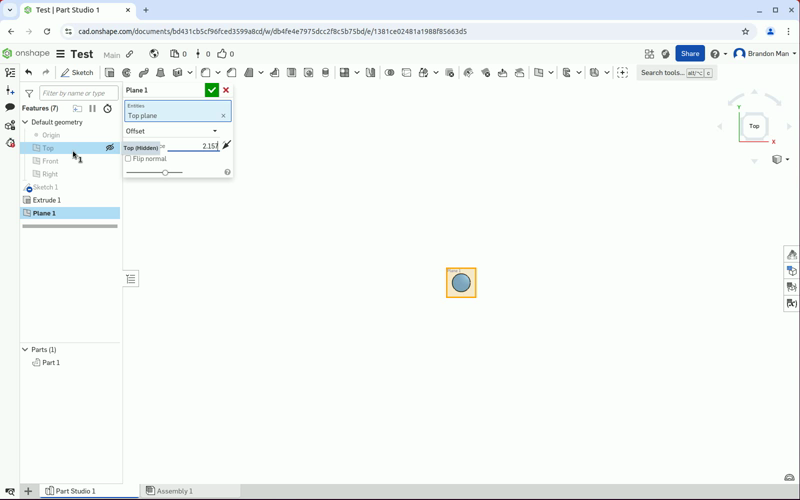
key(enter, 2)
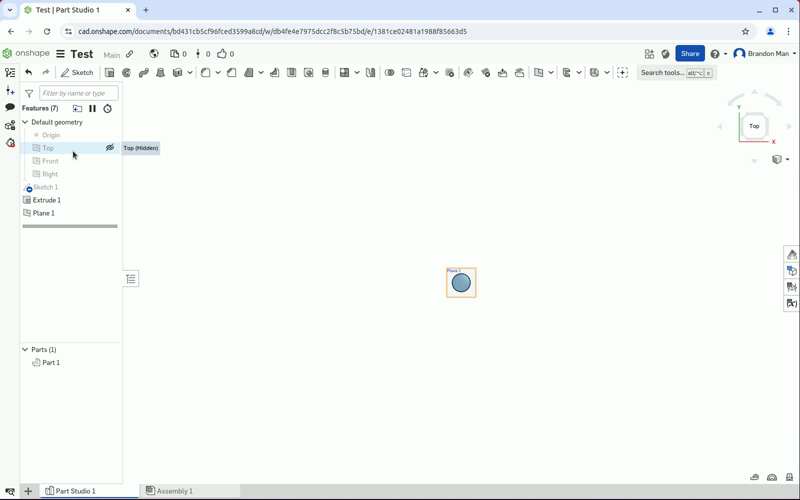
key(shift+s)
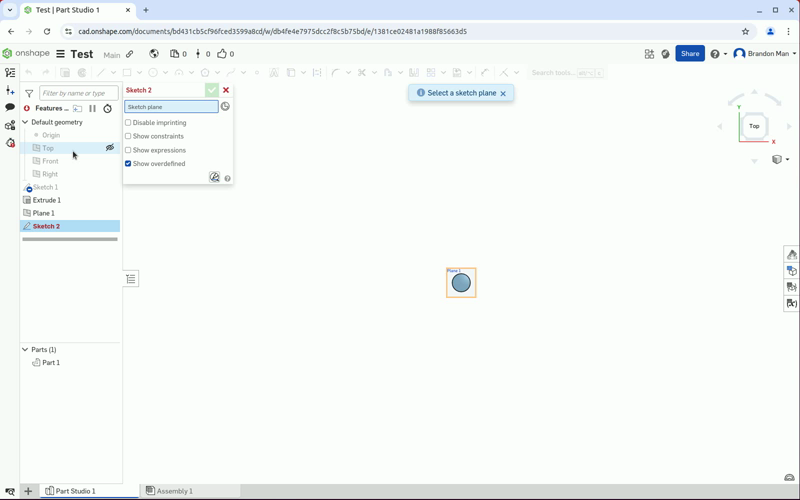
mouse_move(73, 215)
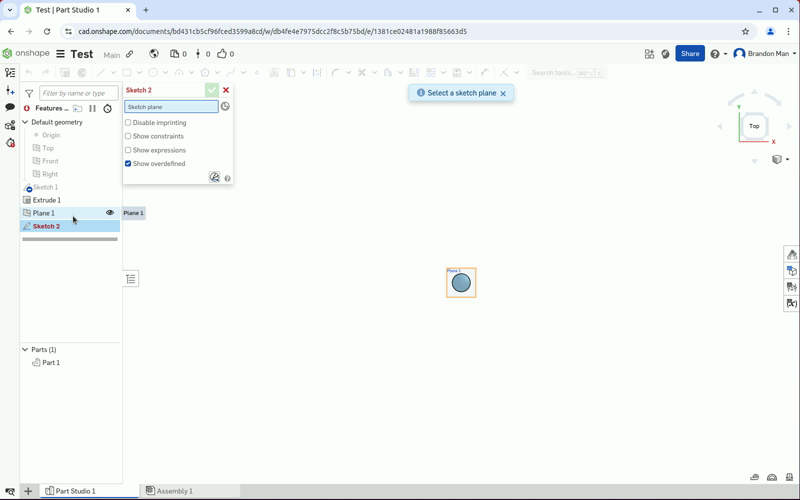
click(73, 215)
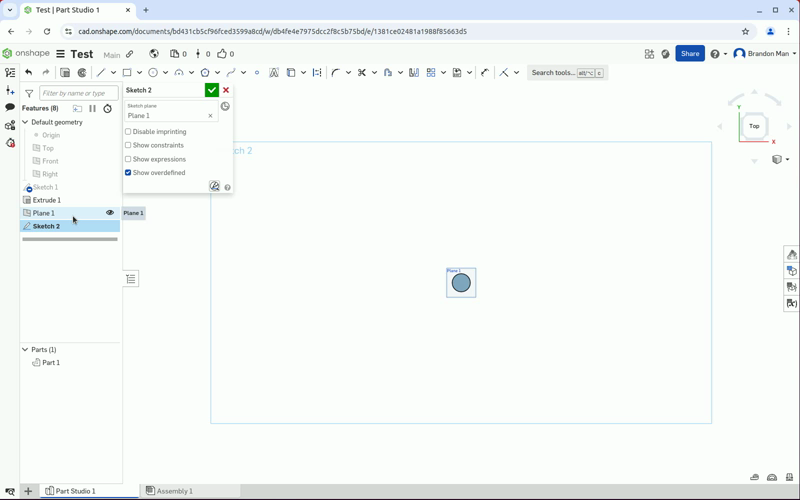
mouse_move(73, 352)
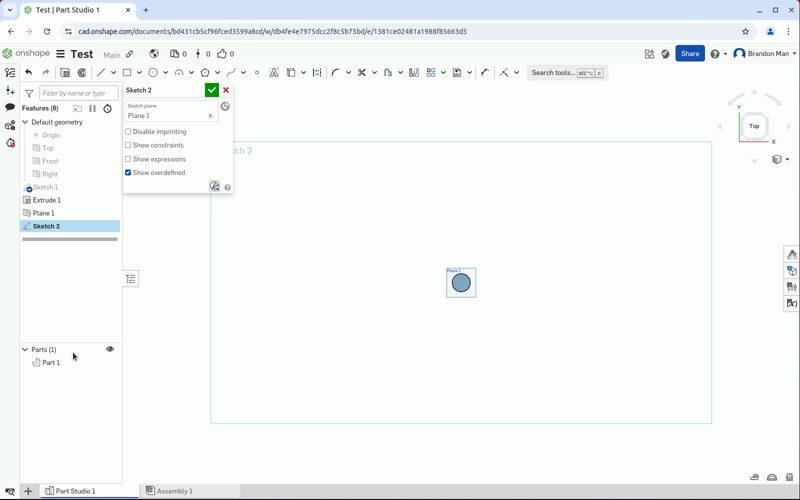
key(y)
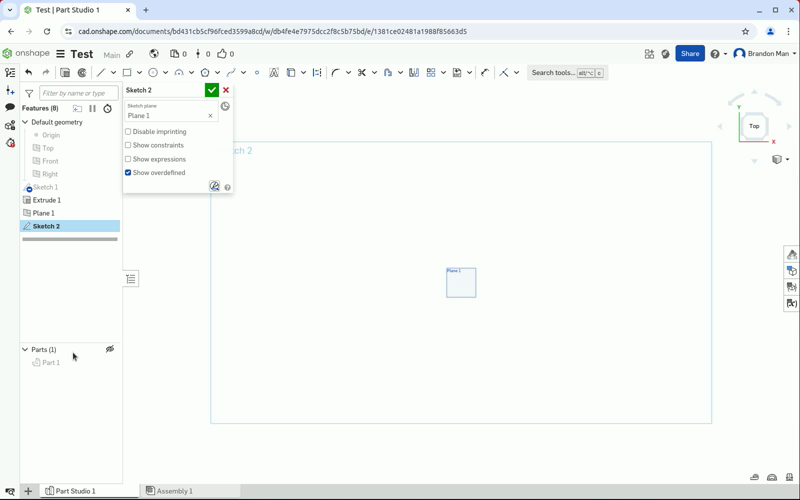
key(c)
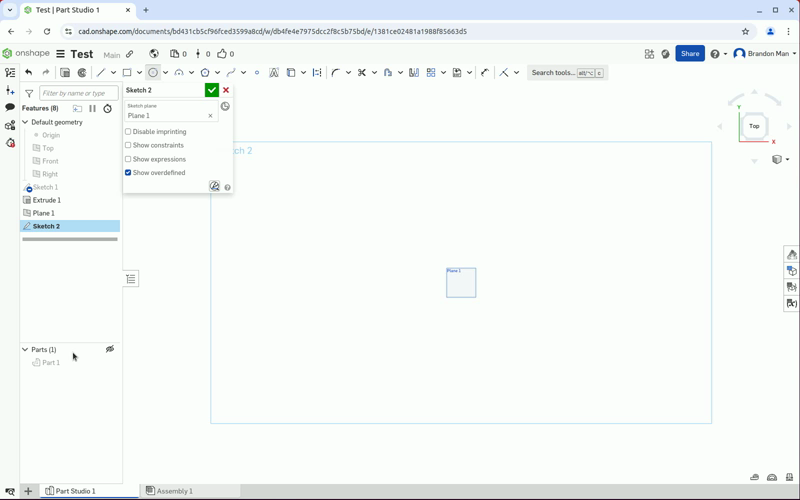
key_down(shift)
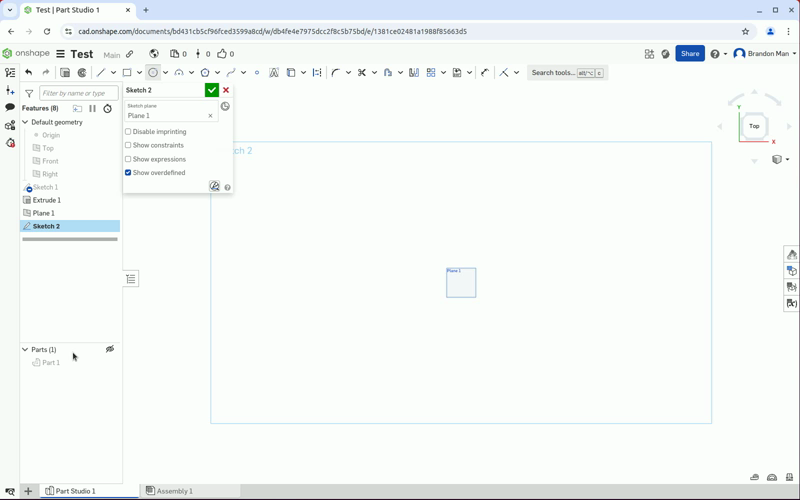
mouse_move(461, 282)
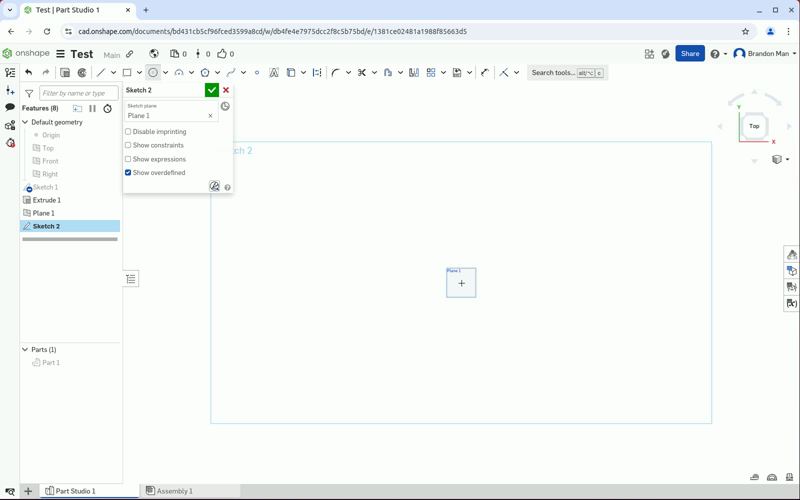
click(461, 282)
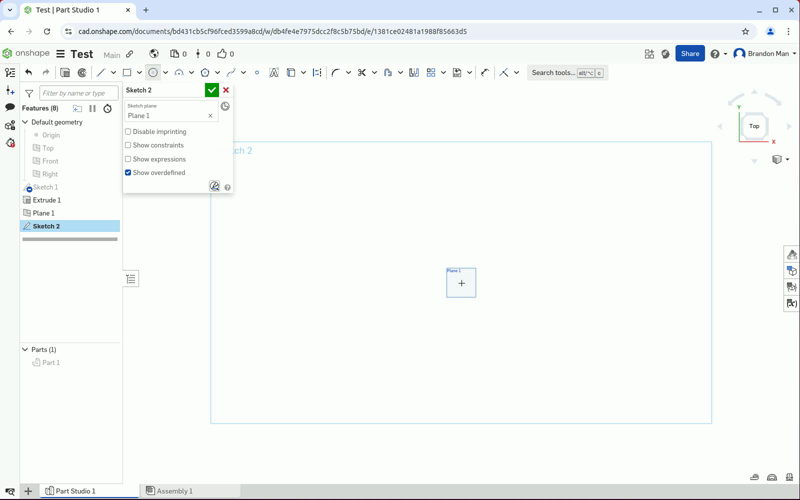
key_up(shift)
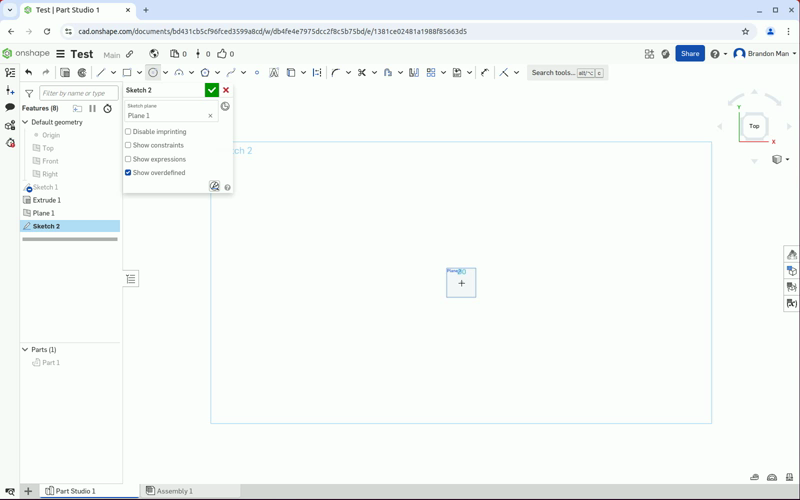
mouse_move(466, 282)
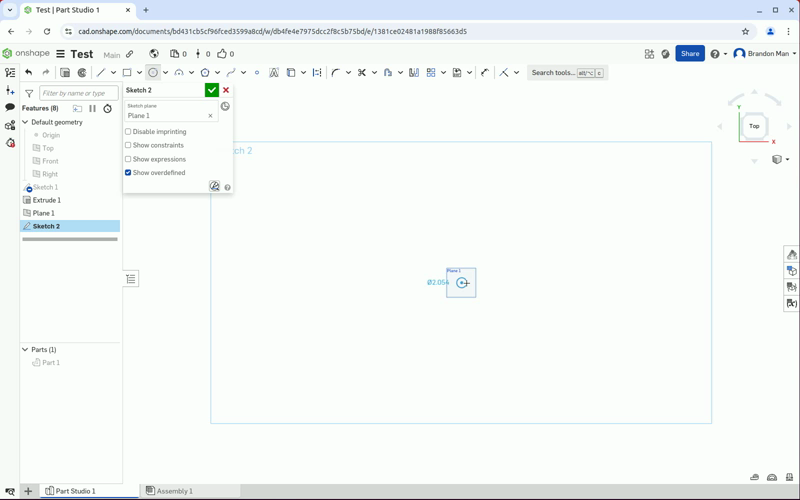
click(466, 282)
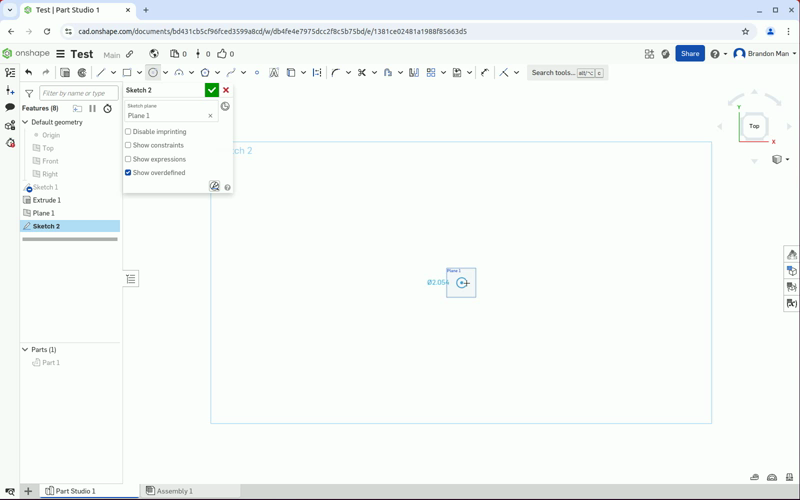
key(esc)
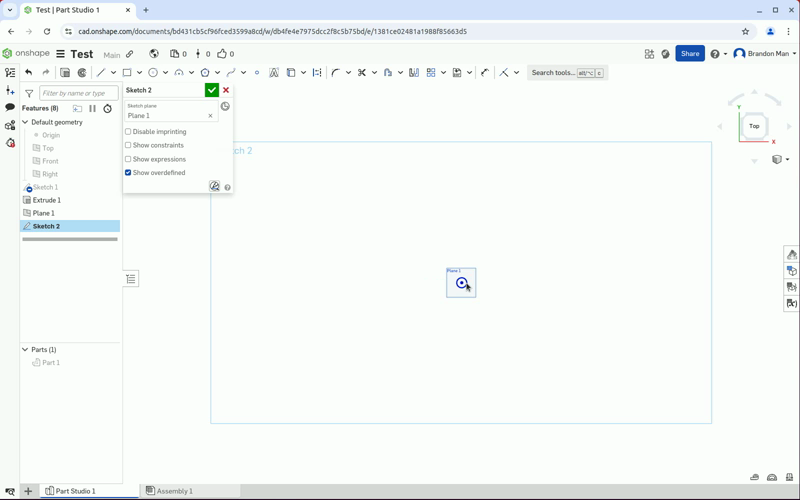
mouse_move(464, 278)
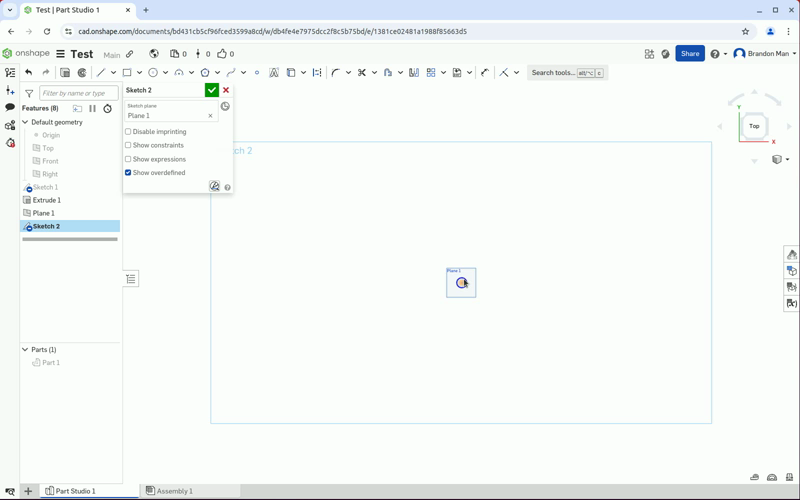
scroll(6)
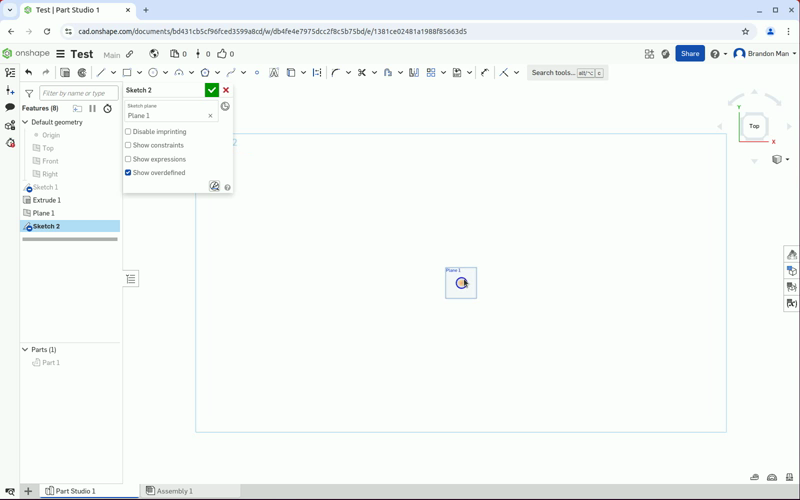
scroll(6)
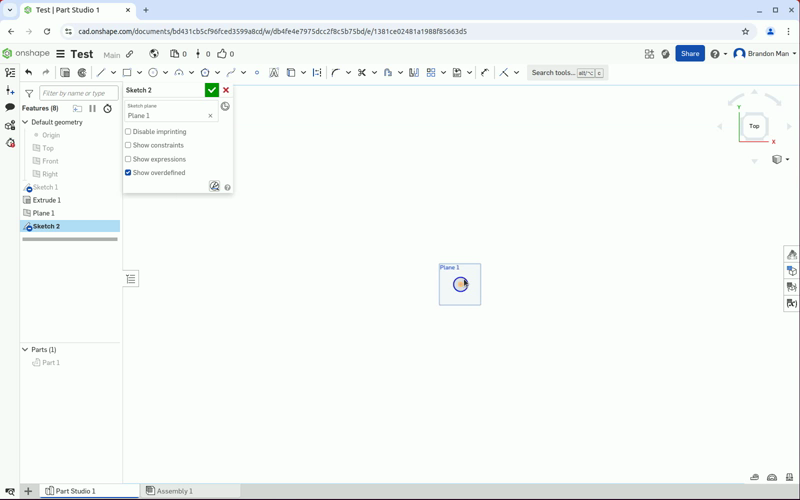
scroll(6)
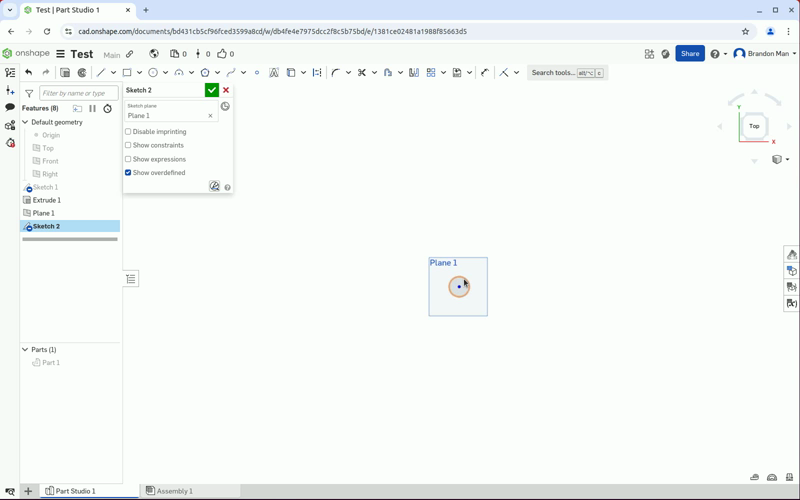
scroll(6)
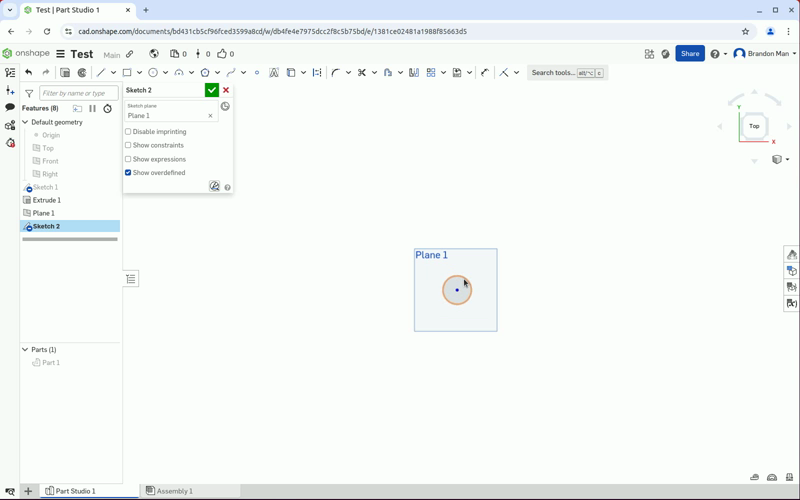
scroll(6)
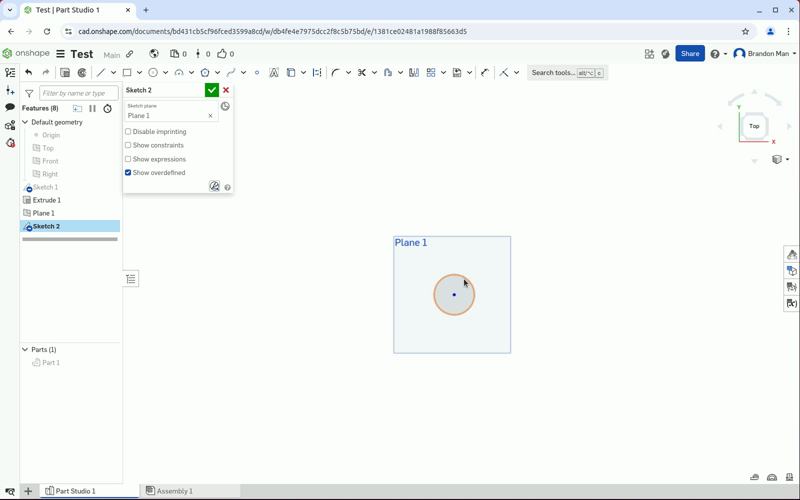
scroll(6)
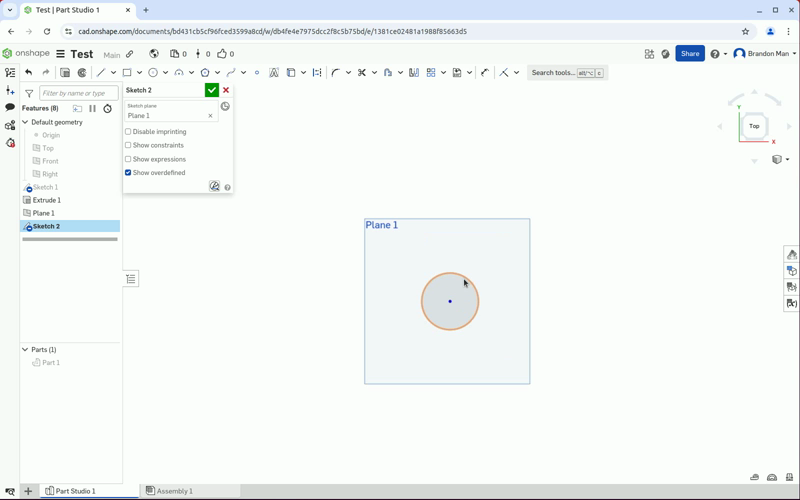
scroll(6)
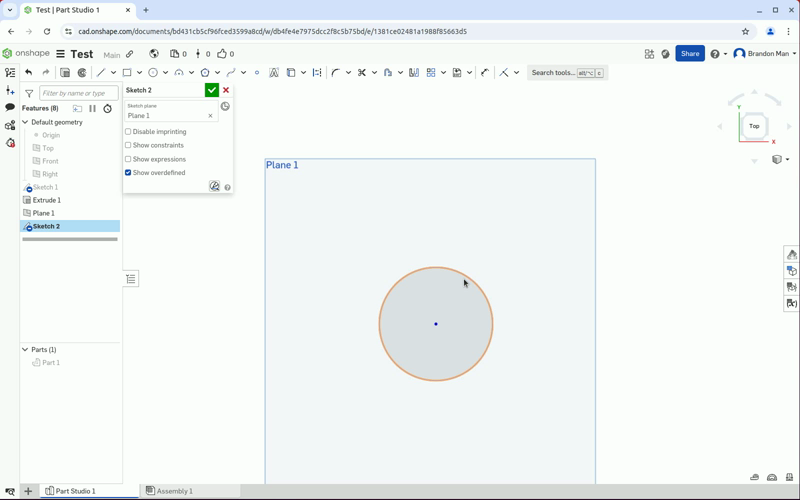
click(464, 278)
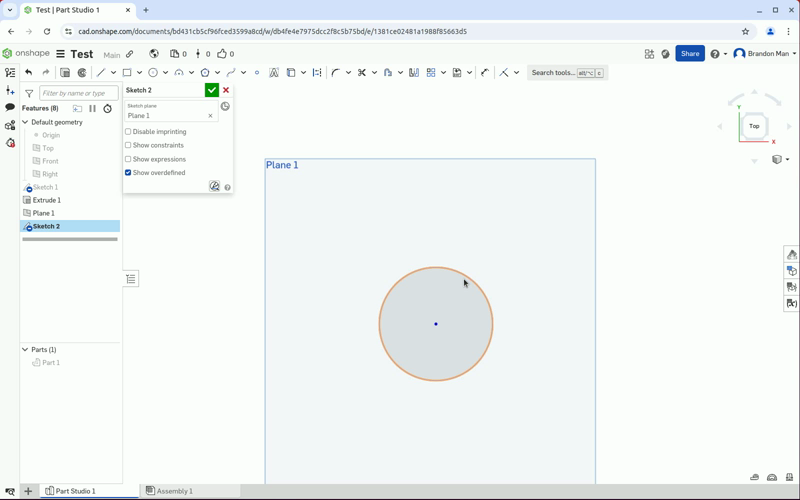
scroll(-6)
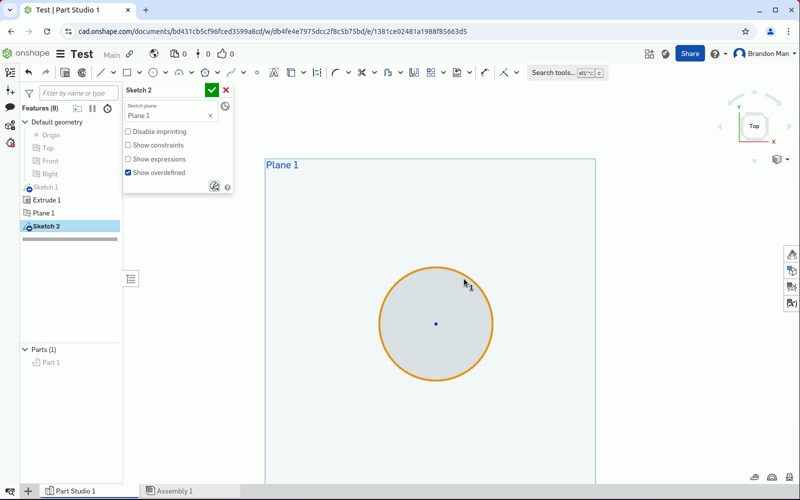
scroll(-6)
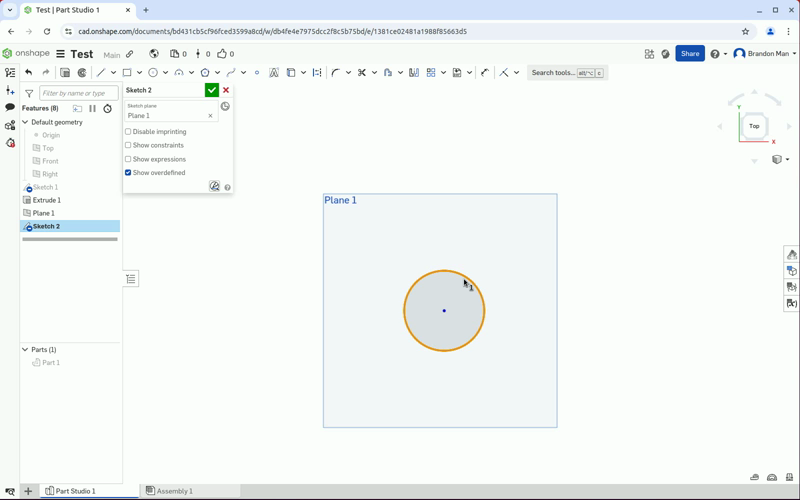
scroll(-6)
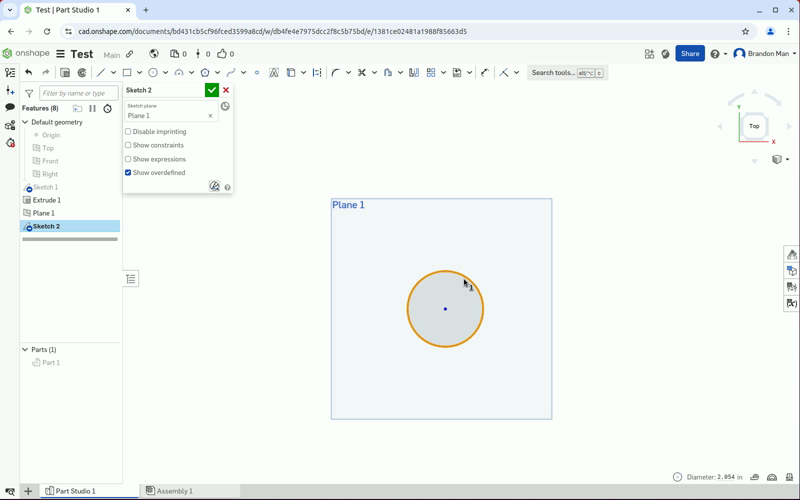
scroll(-6)
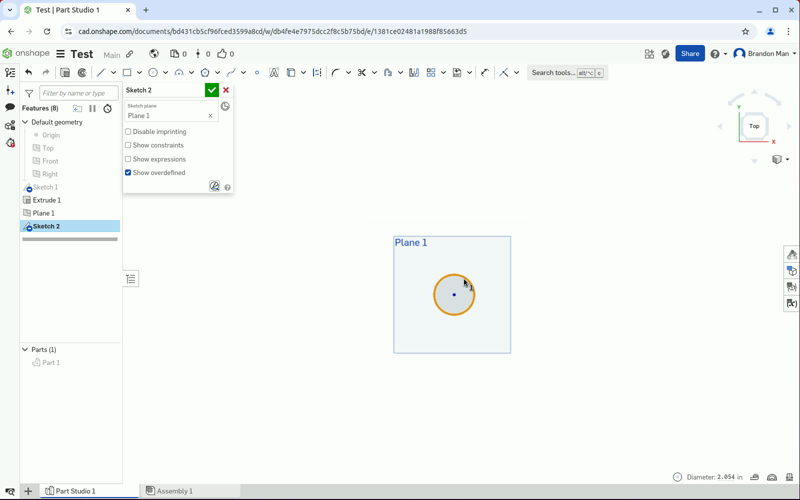
scroll(-6)
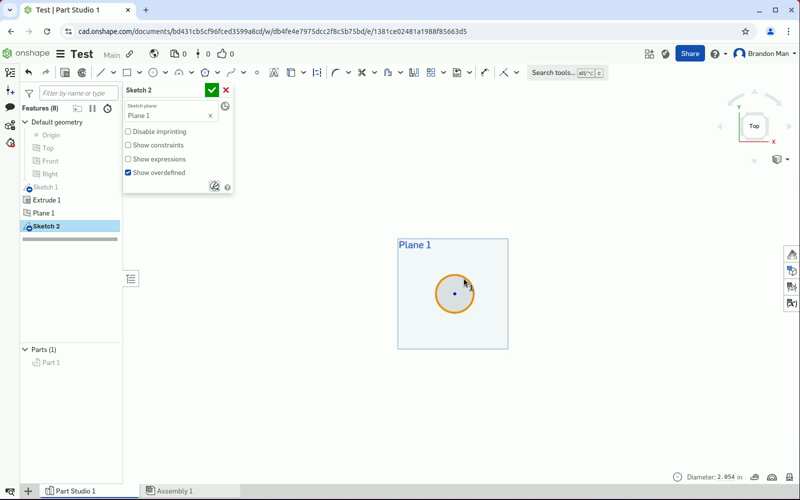
scroll(-6)
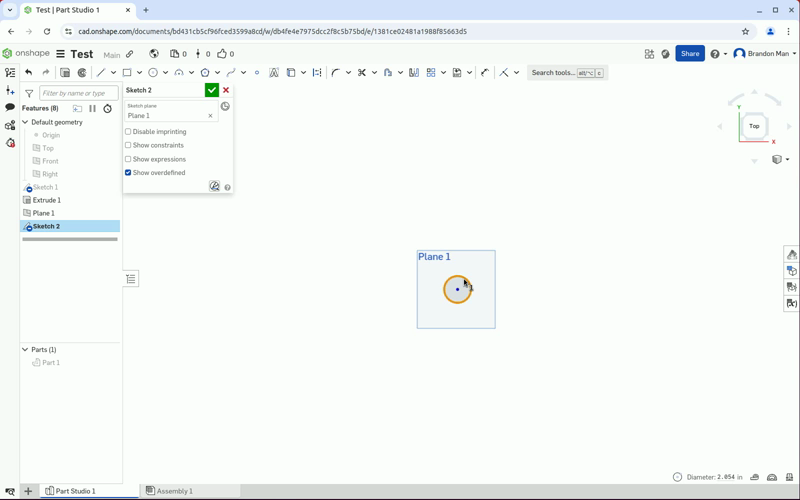
scroll(-6)
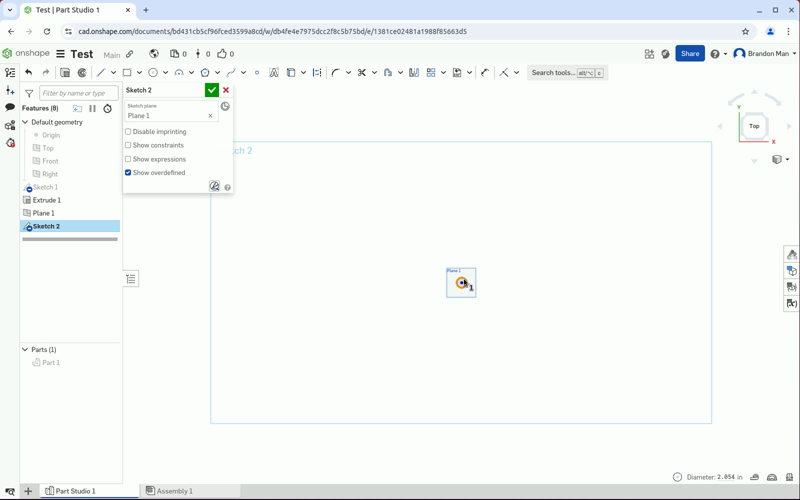
mouse_move(73, 352)
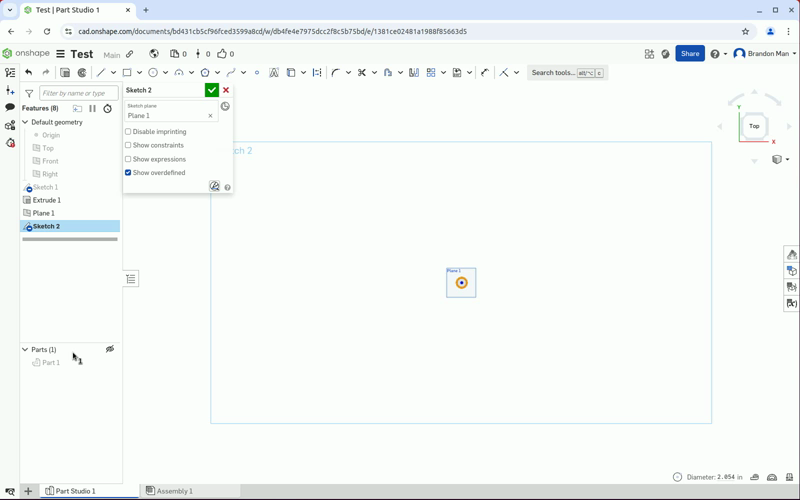
key(shift+y)
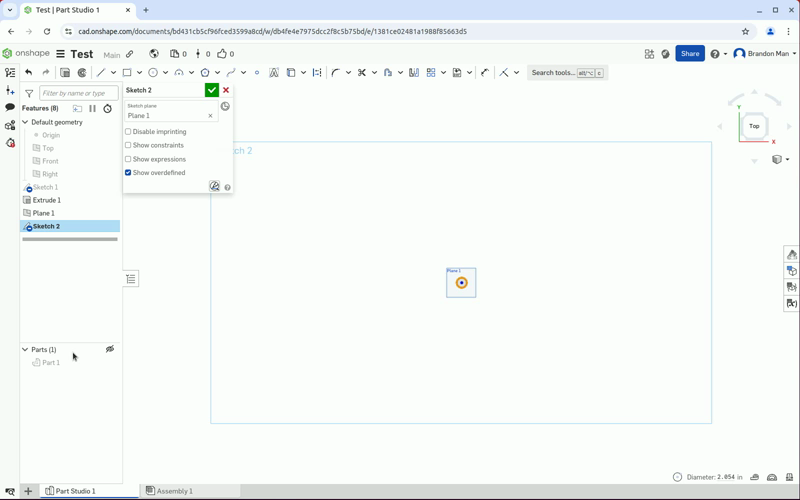
key(shift+e)
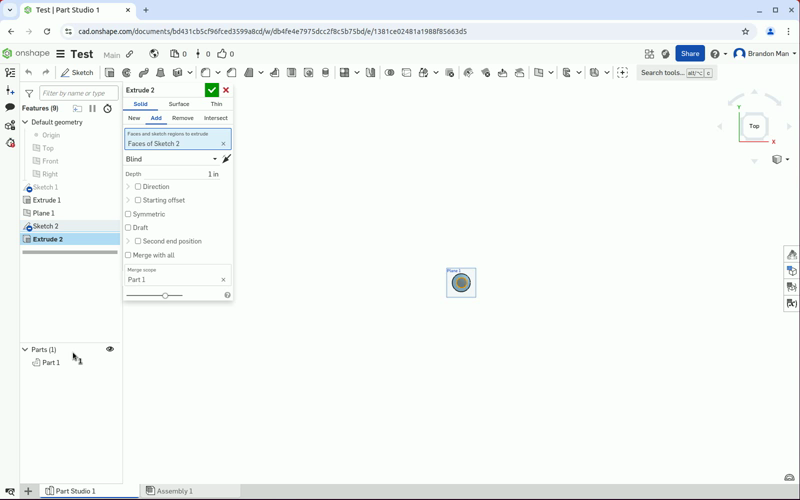
mouse_move(143, 106)
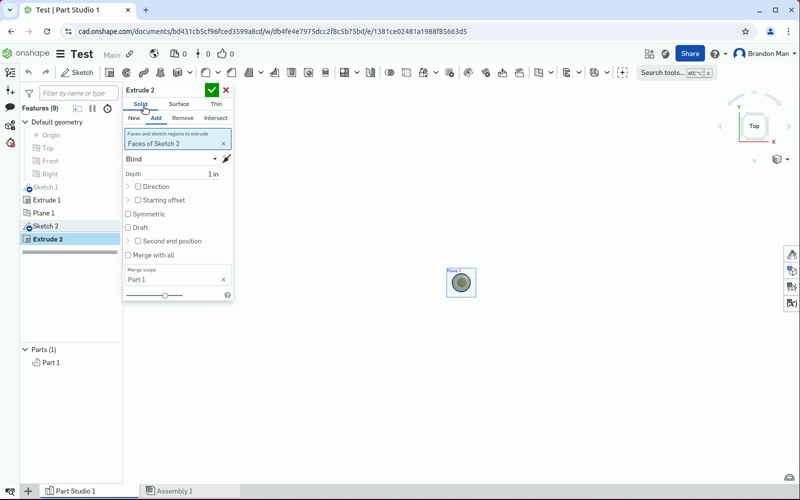
click(143, 106)
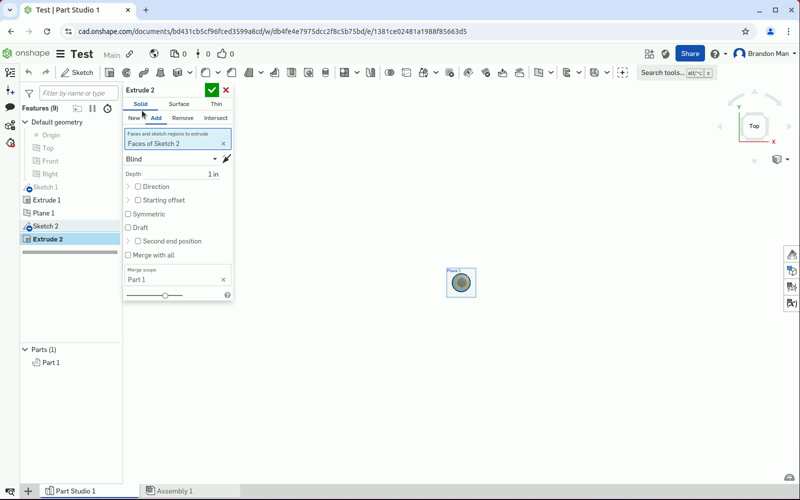
mouse_move(137, 120)
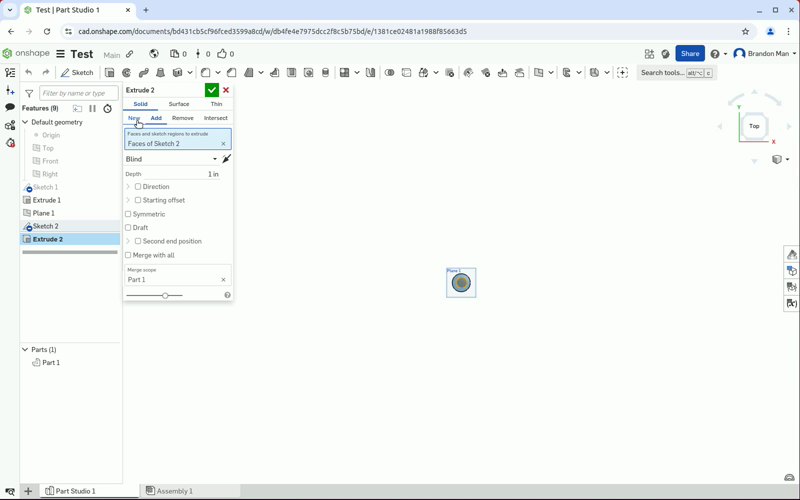
click(137, 120)
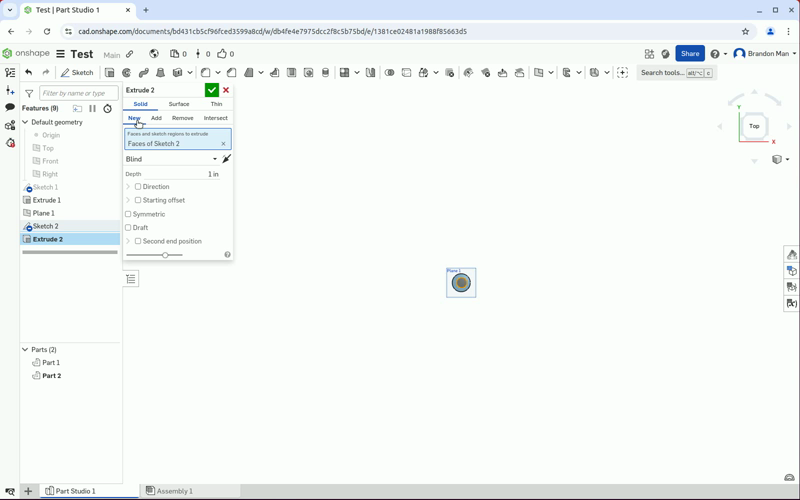
key(tab, 4)
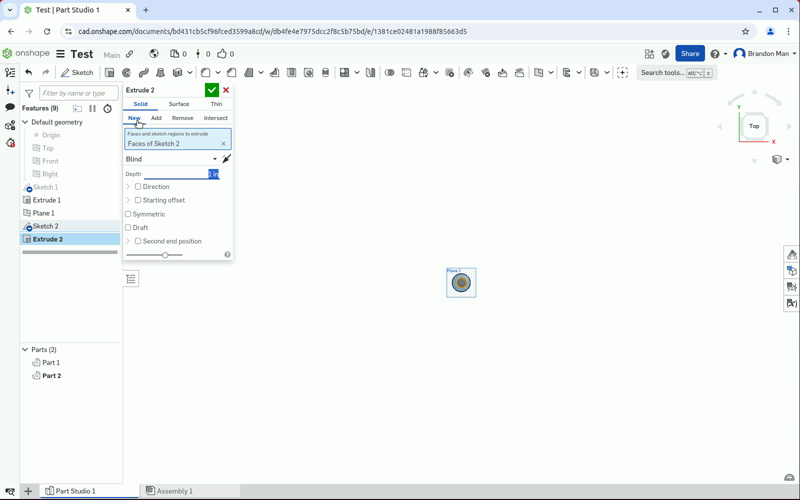
text(20.942)
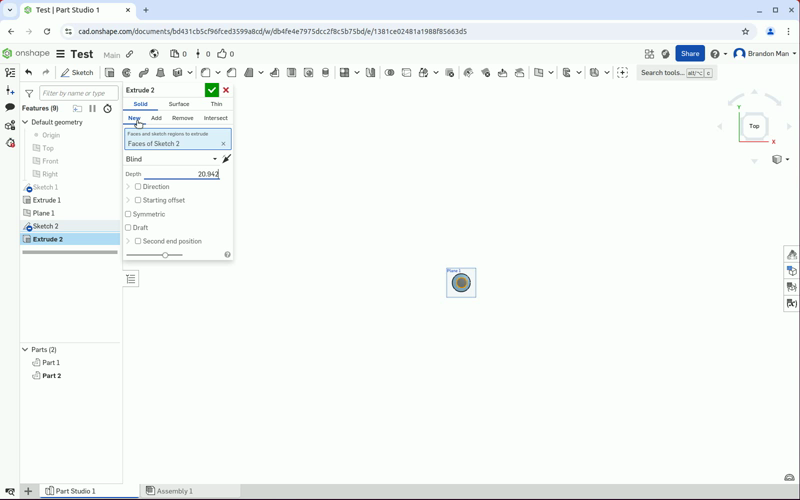
key(enter)
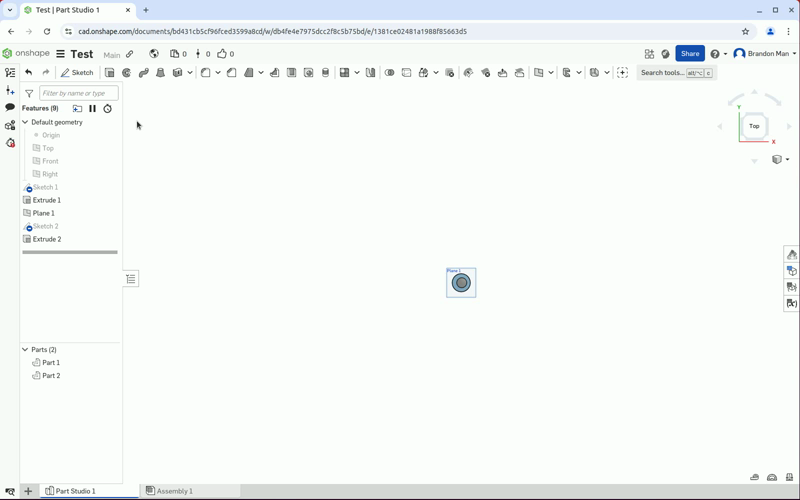
key(shift+h)
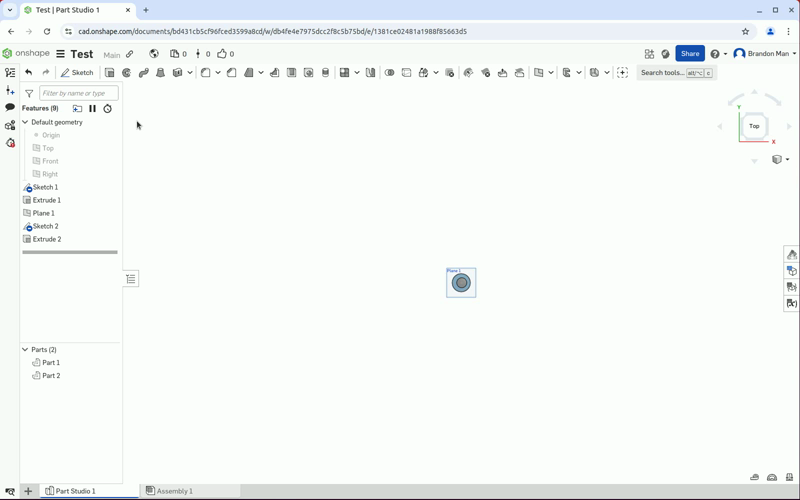
key(shift+h)
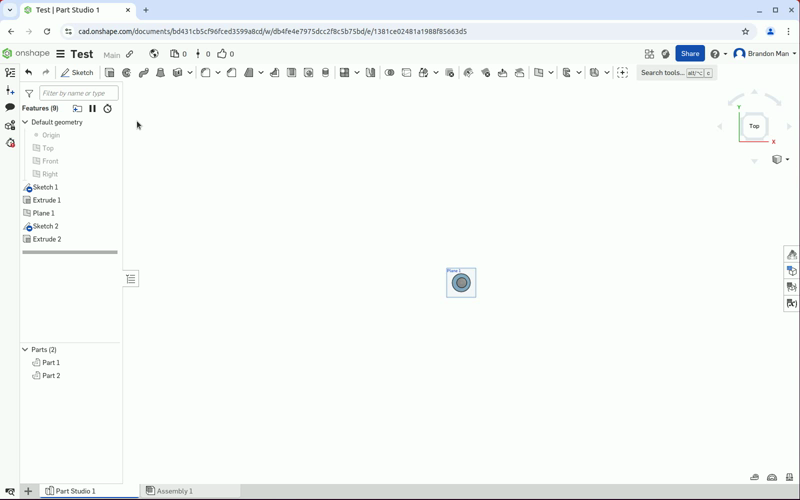
key(shift+7)
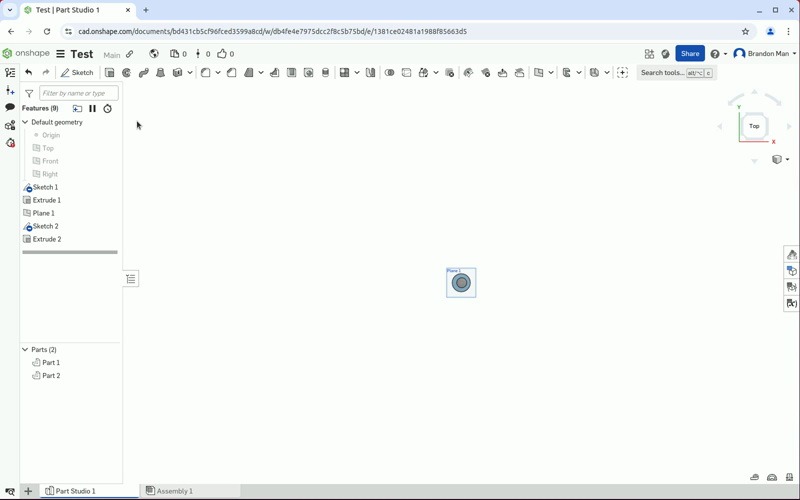
key(up, 3)
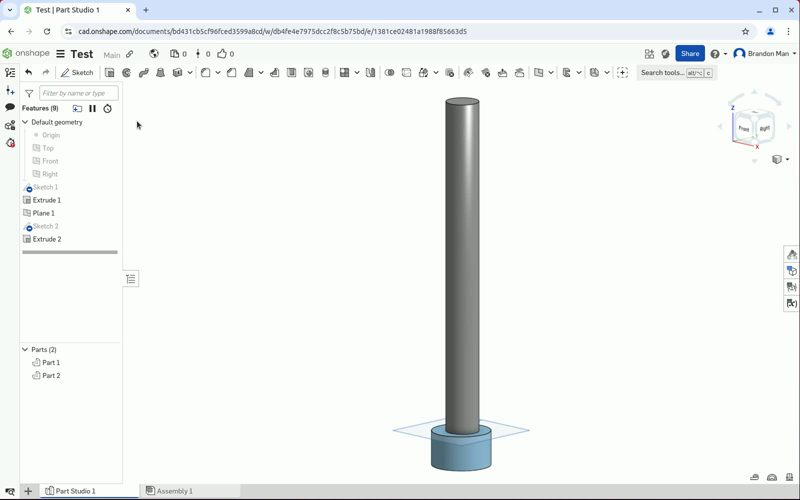
key(left, 3)
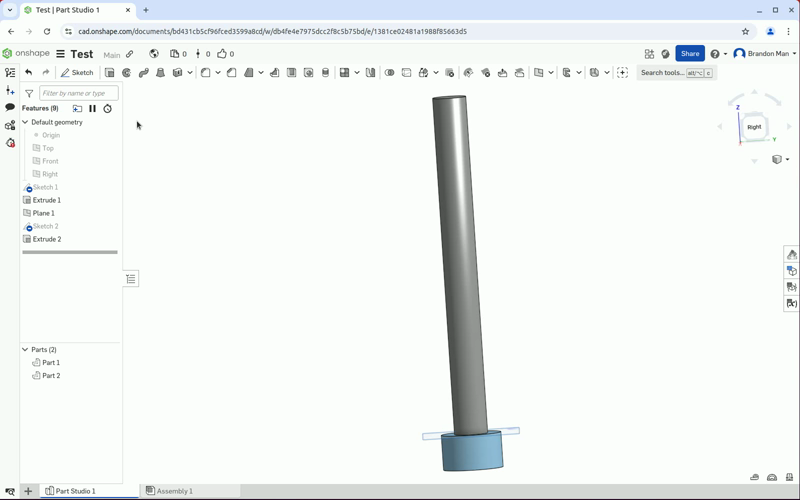
key(right, 3)
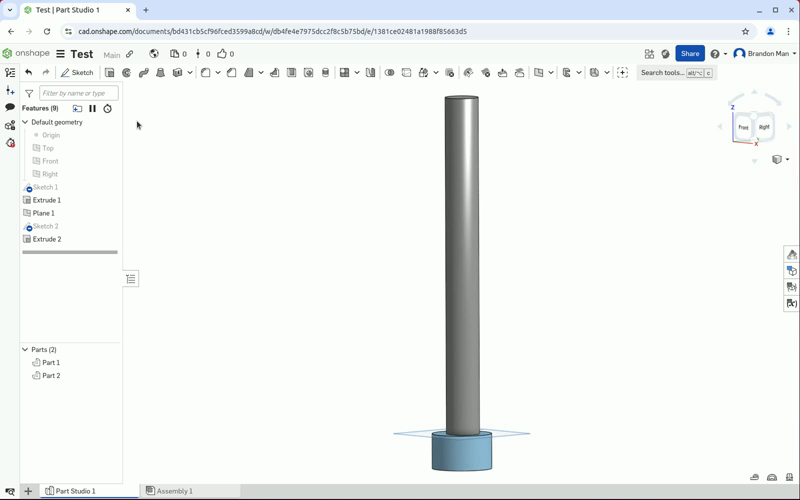
key(down, 3)
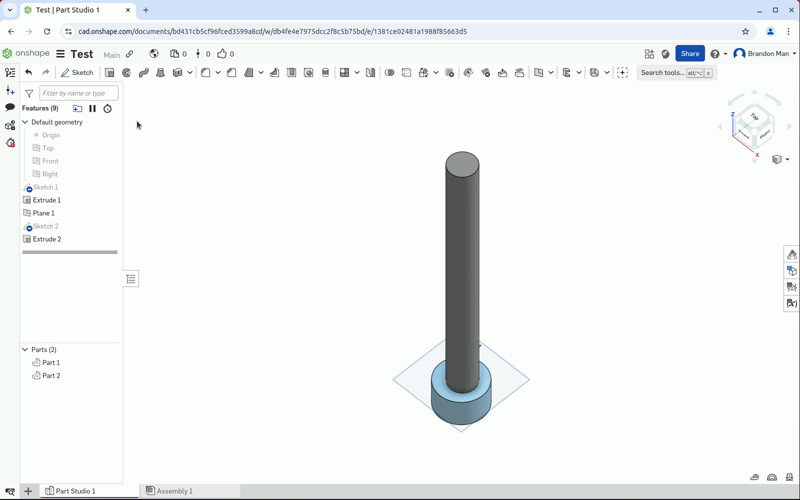
mouse_move(73, 189)
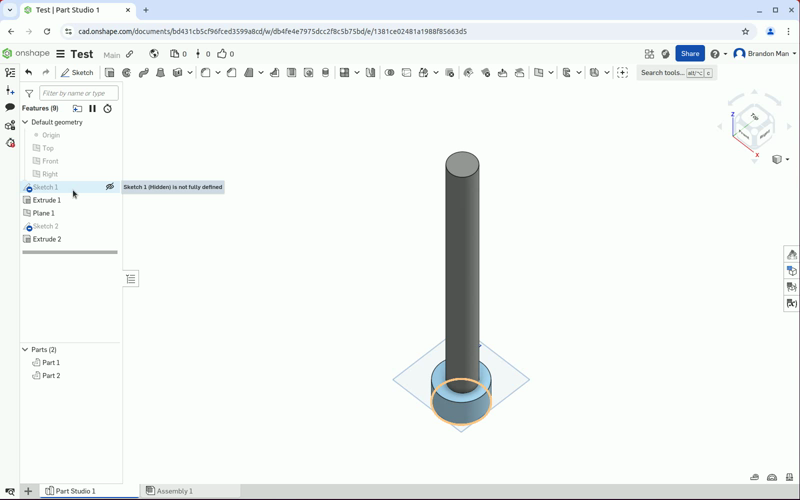
click(73, 189)